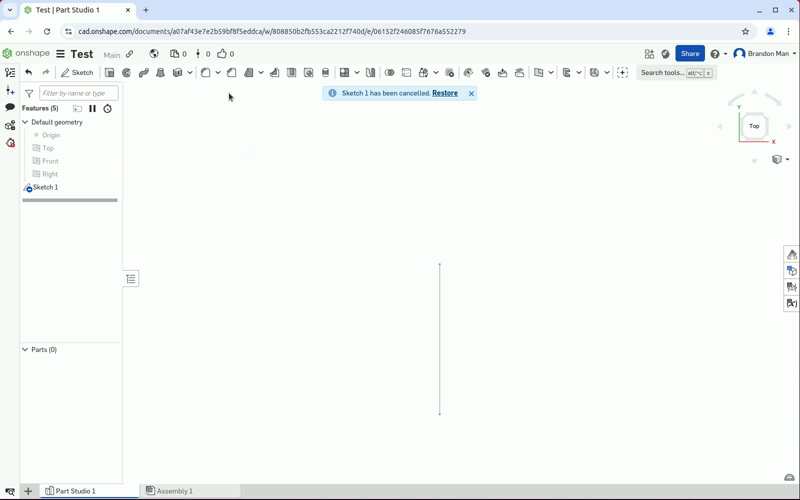
key(shift+h)
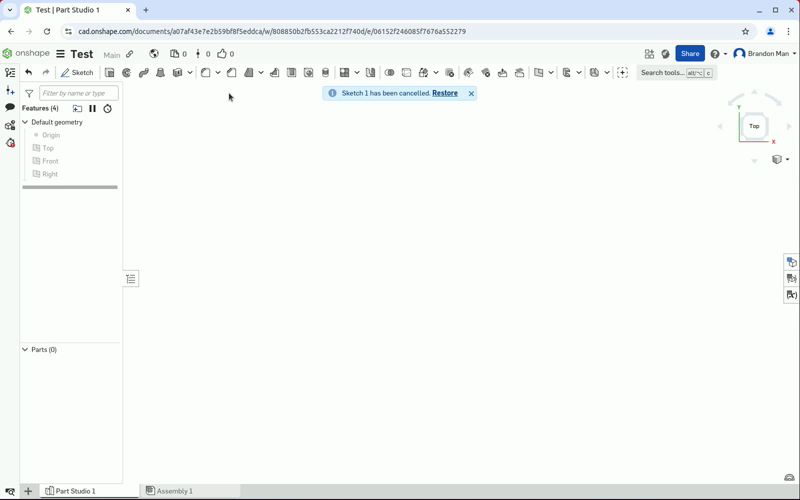
mouse_move(73, 352)
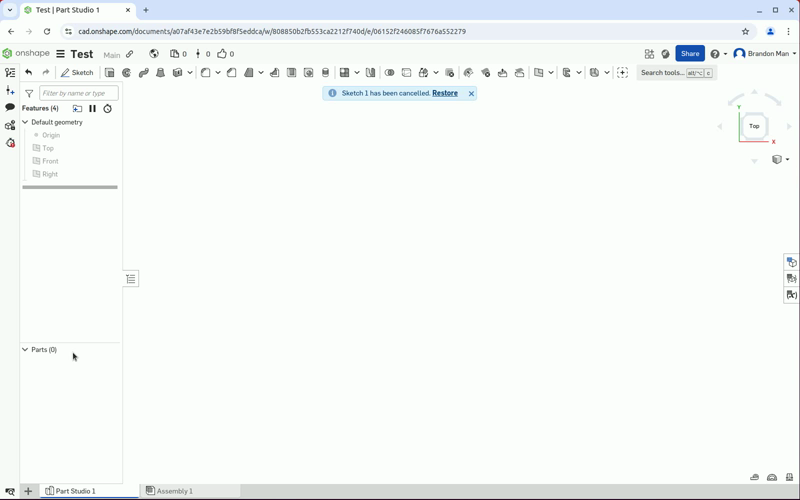
key(y)
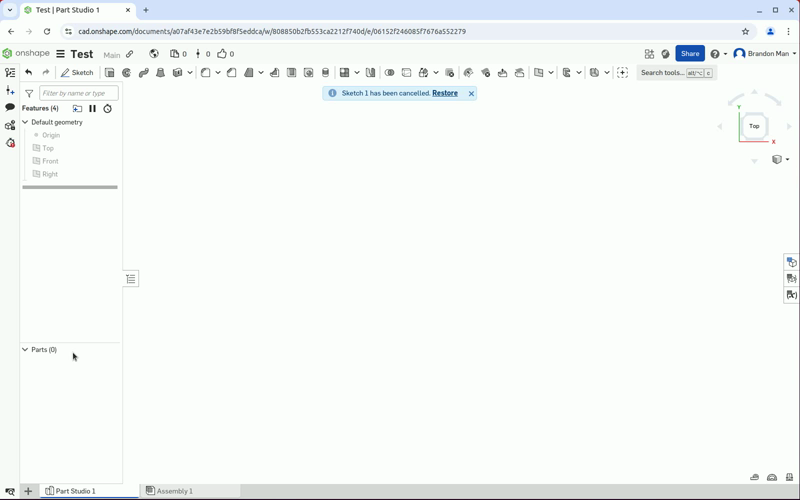
key(shift+p)
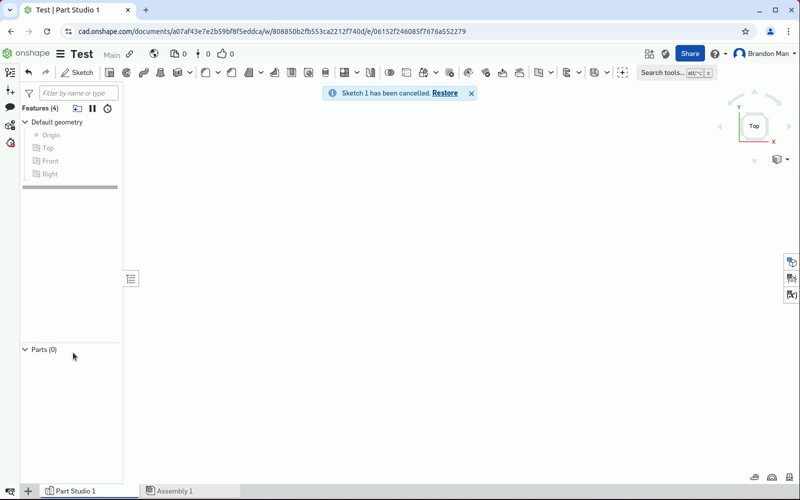
key(space)
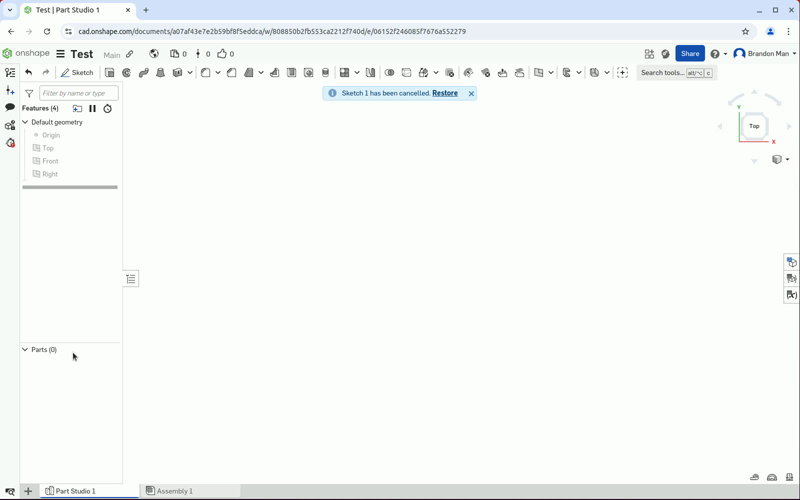
key_down(shift)
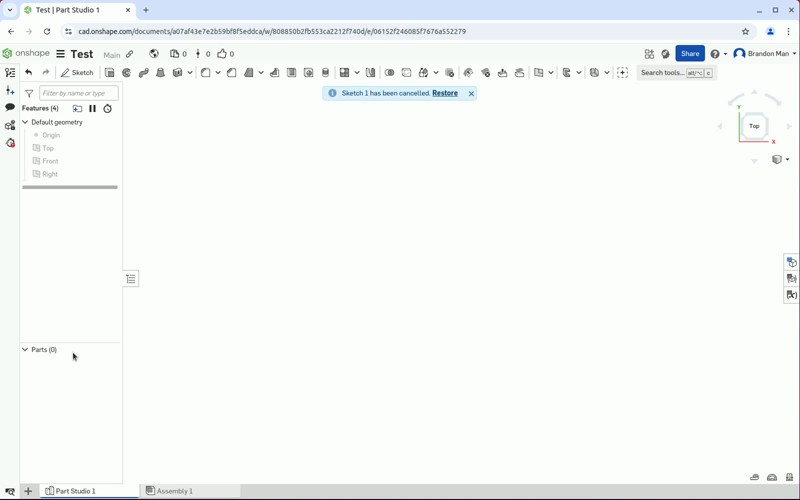
key(up)
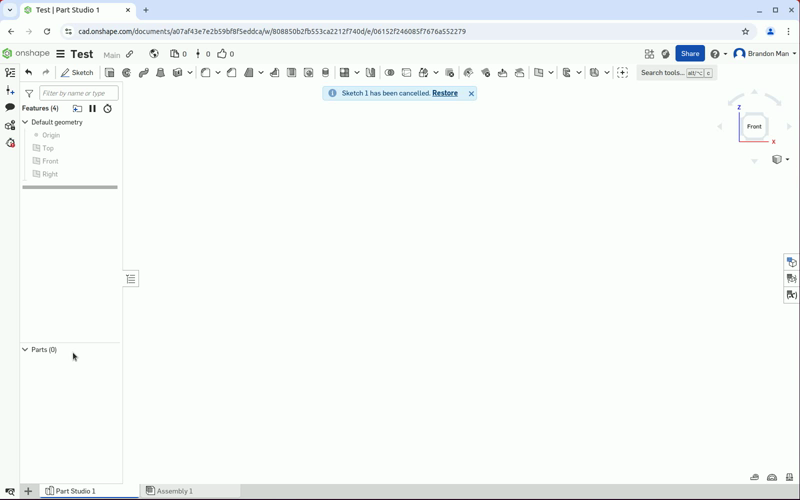
key_up(shift)
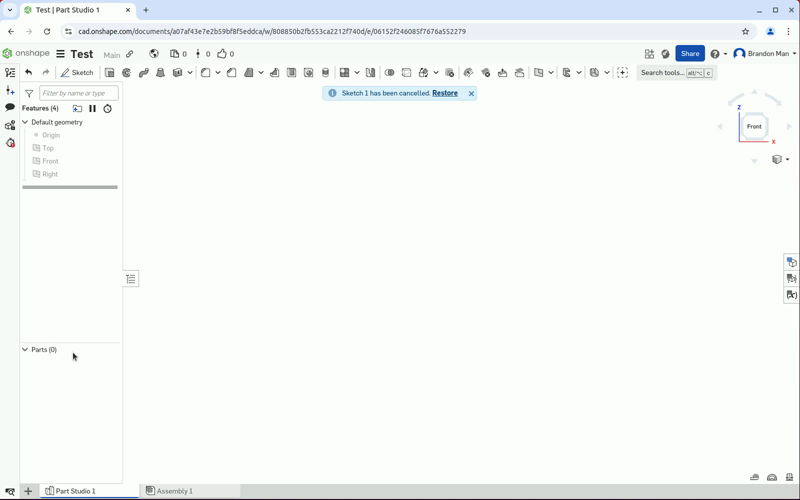
mouse_move(73, 352)
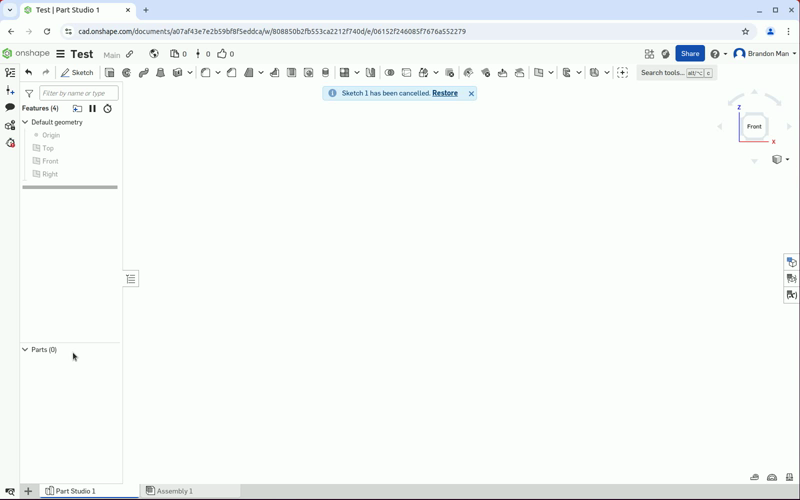
key(shift+y)
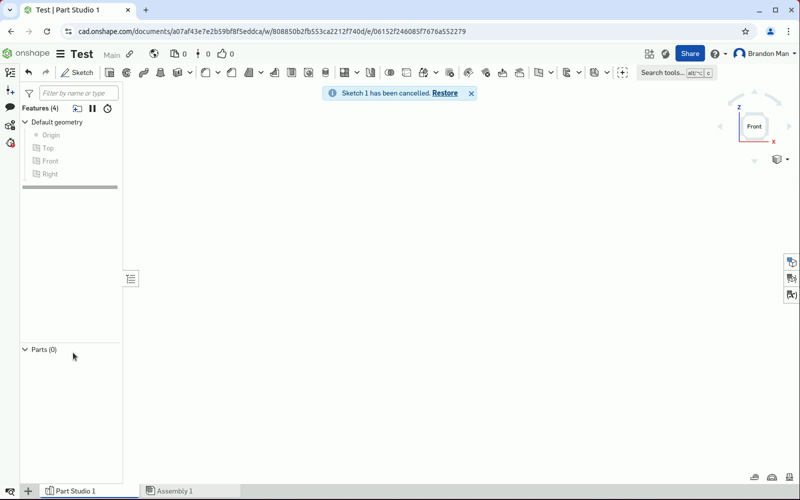
key(shift+s)
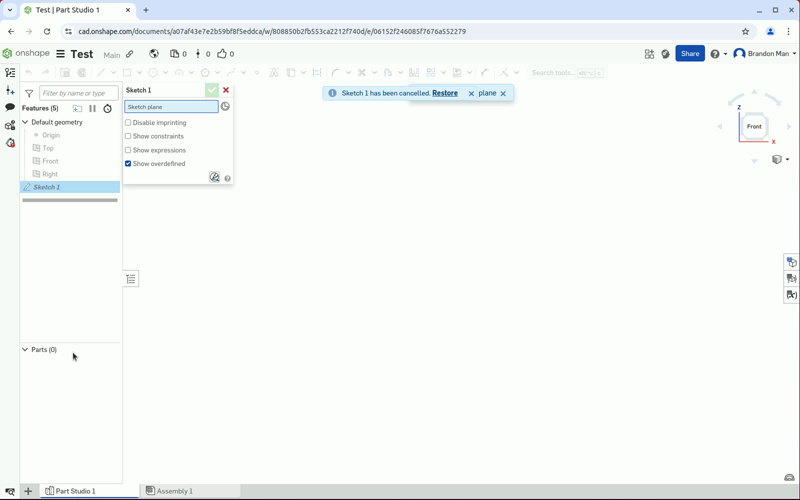
mouse_move(73, 163)
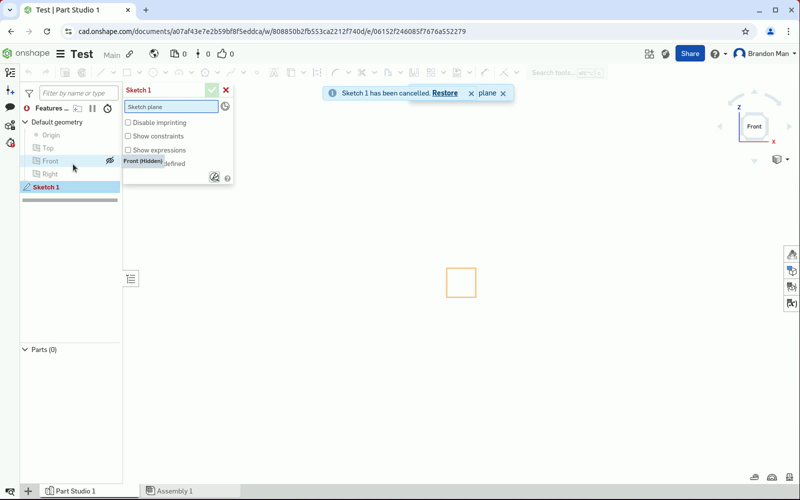
click(73, 163)
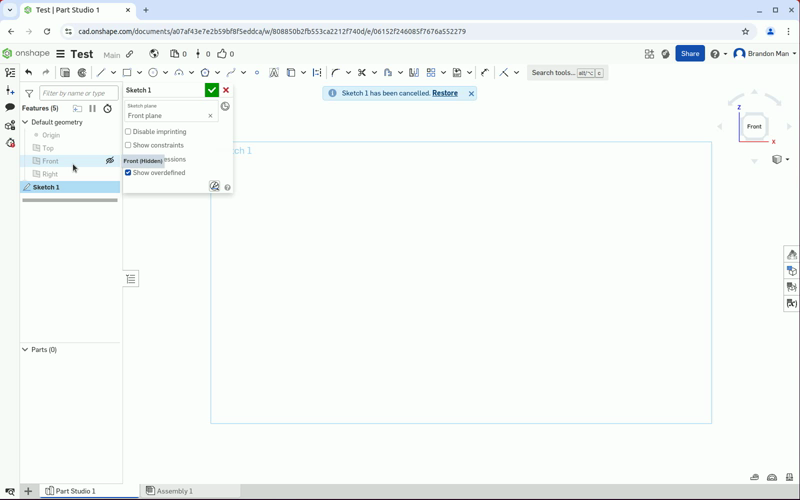
mouse_move(73, 352)
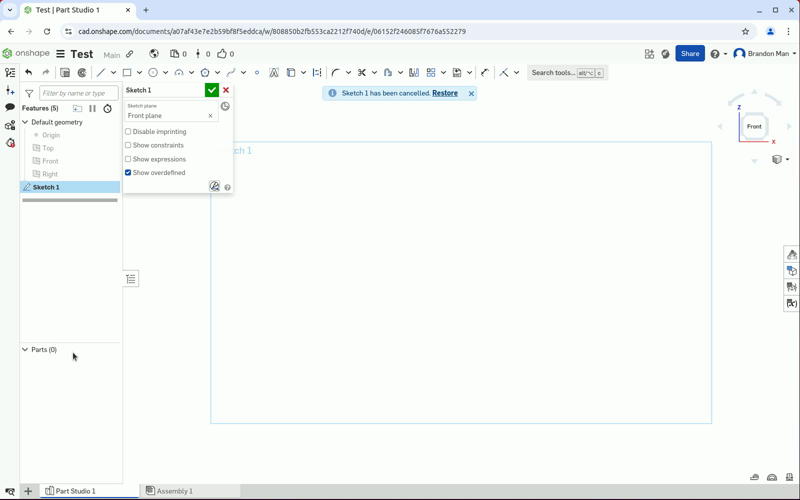
key(y)
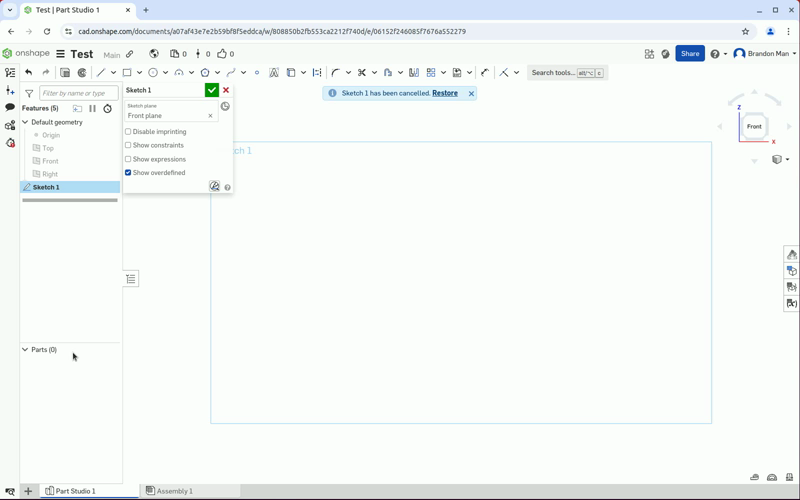
key(l)
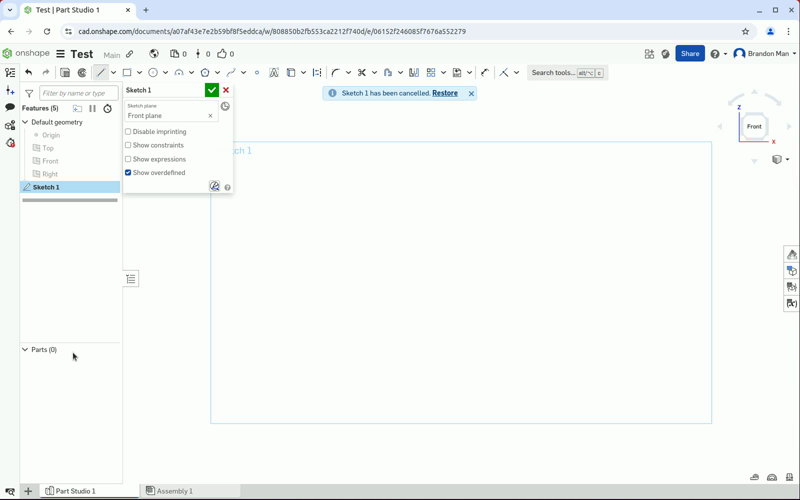
key_down(shift)
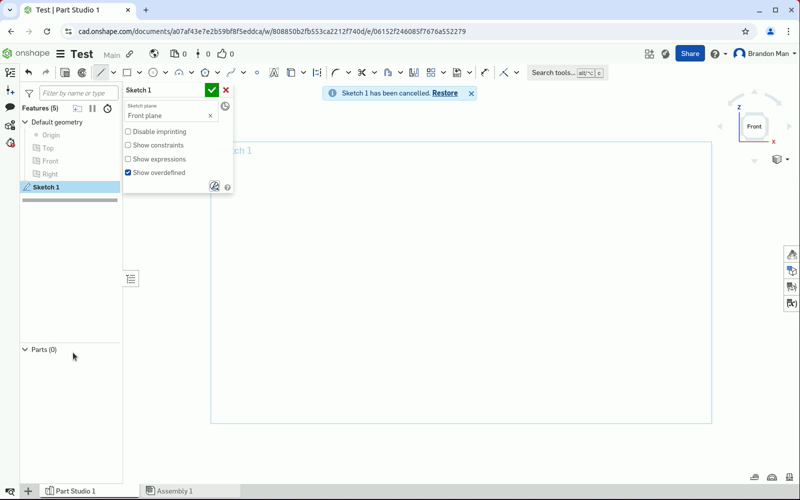
mouse_move(411, 282)
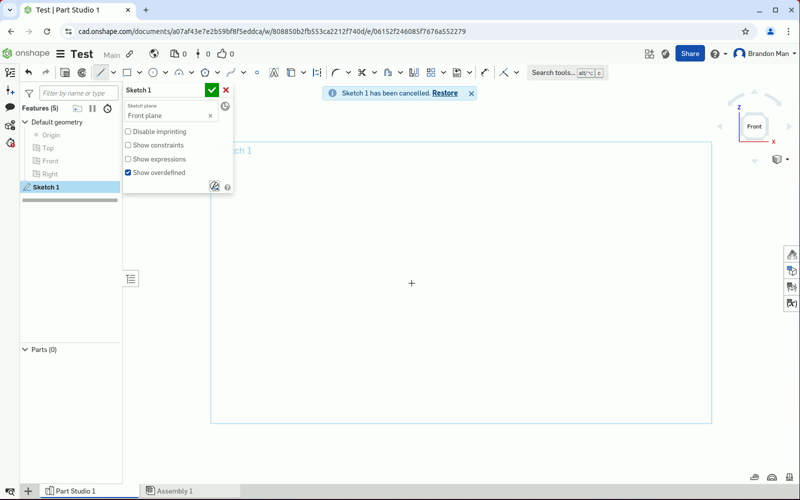
click(411, 282)
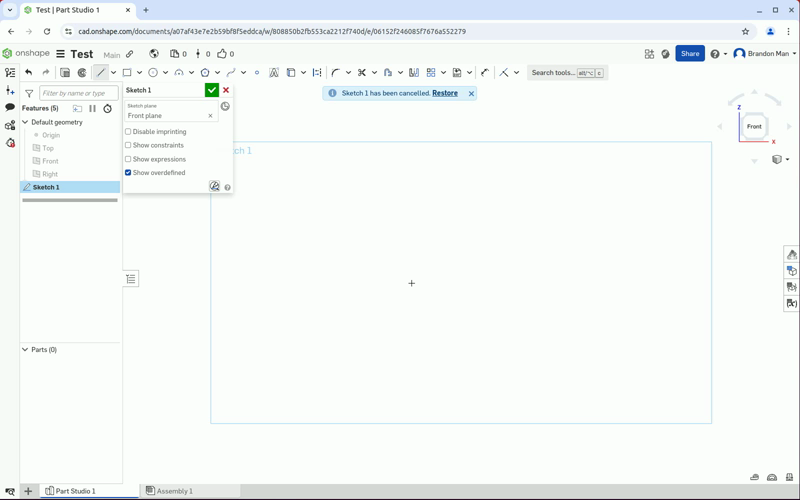
key_up(shift)
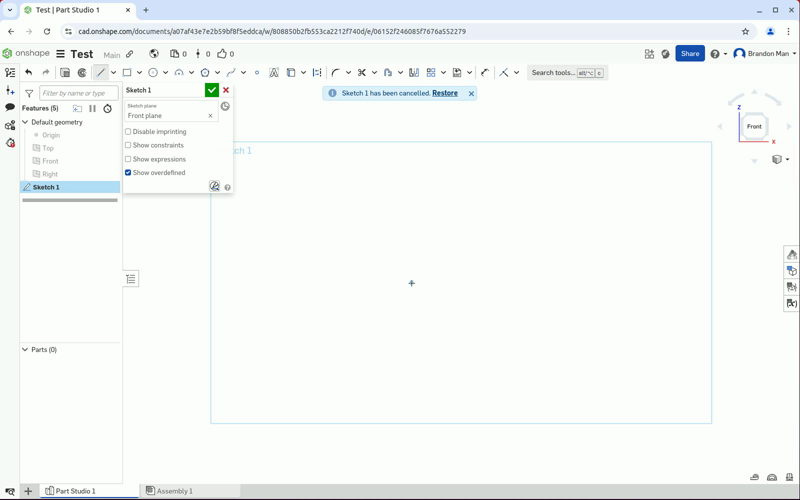
key_down(shift)
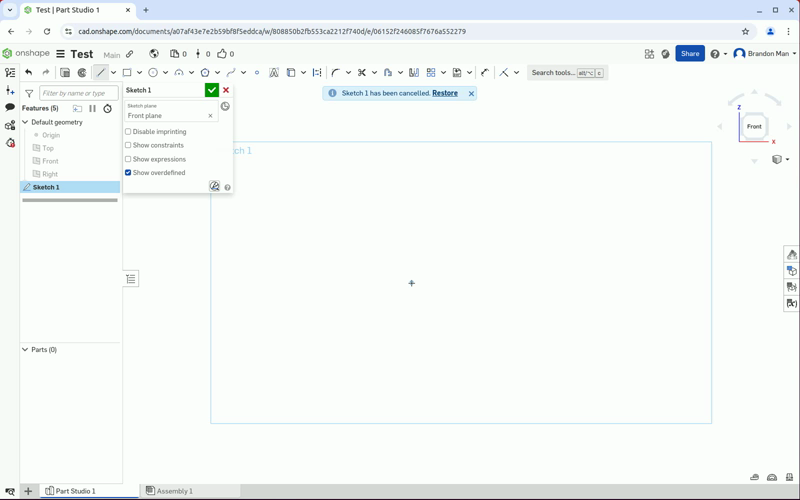
mouse_move(503, 282)
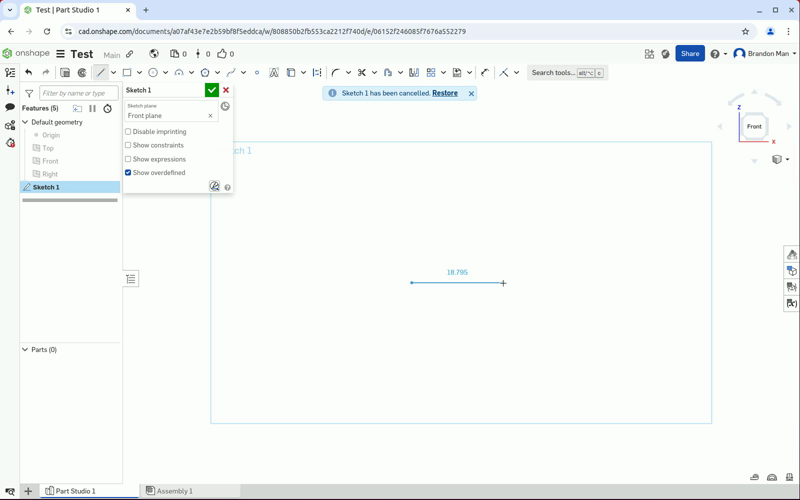
click(503, 282)
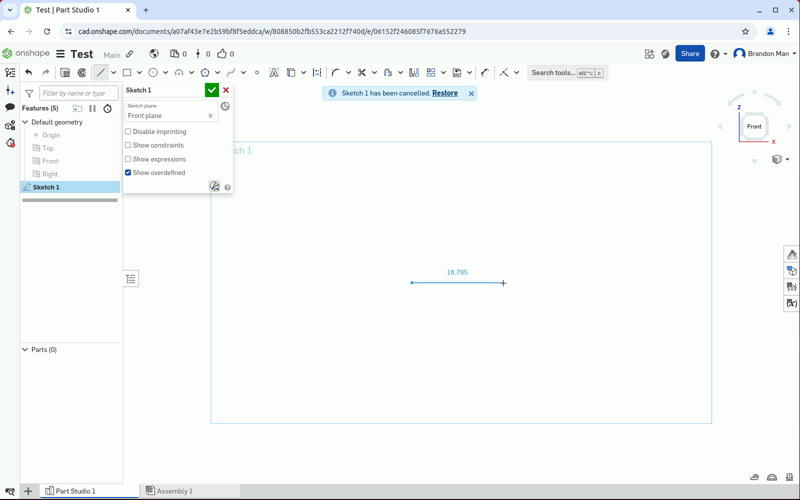
key_up(shift)
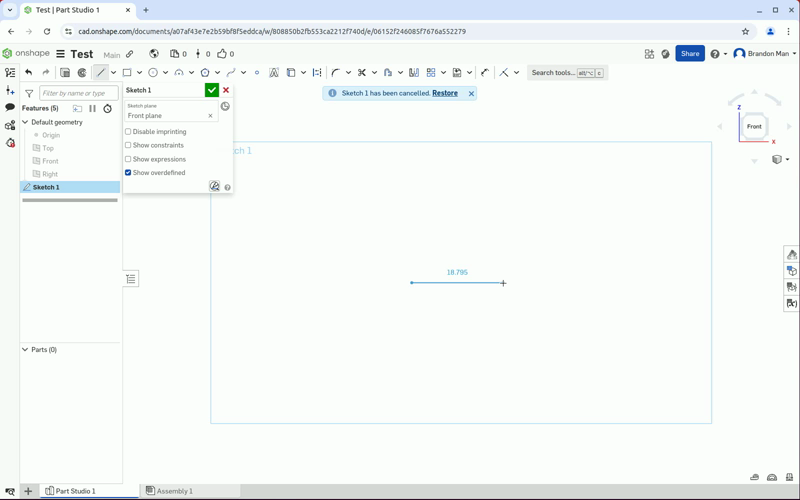
key_down(shift)
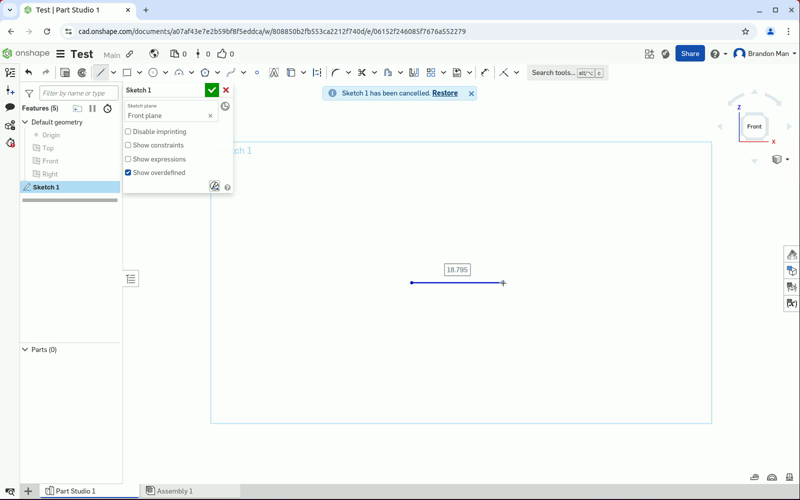
mouse_move(503, 200)
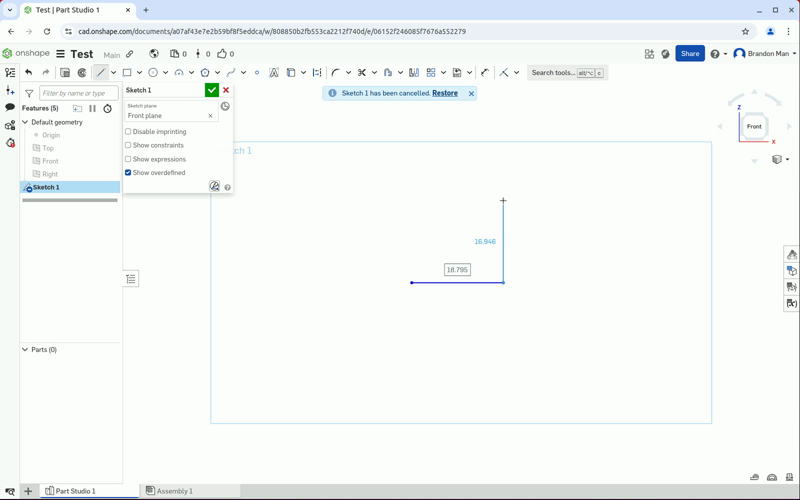
click(503, 200)
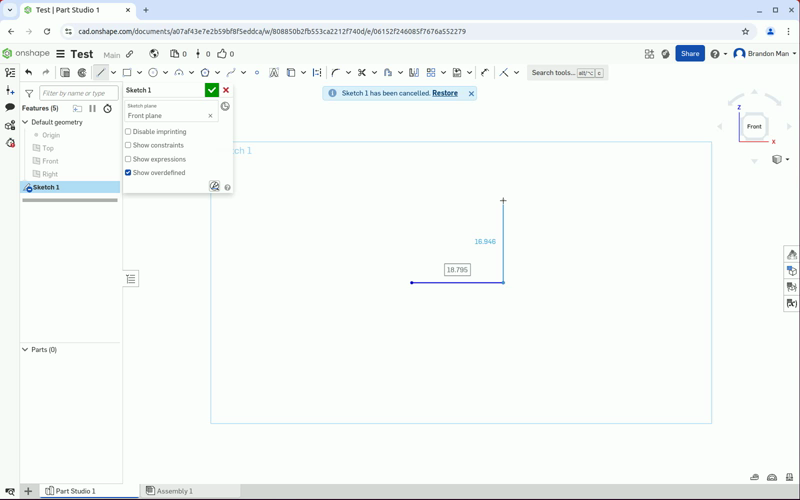
key_up(shift)
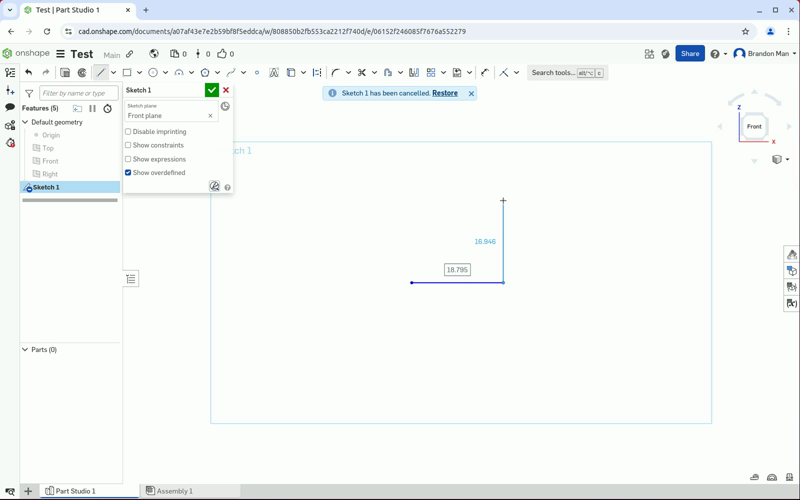
key_down(shift)
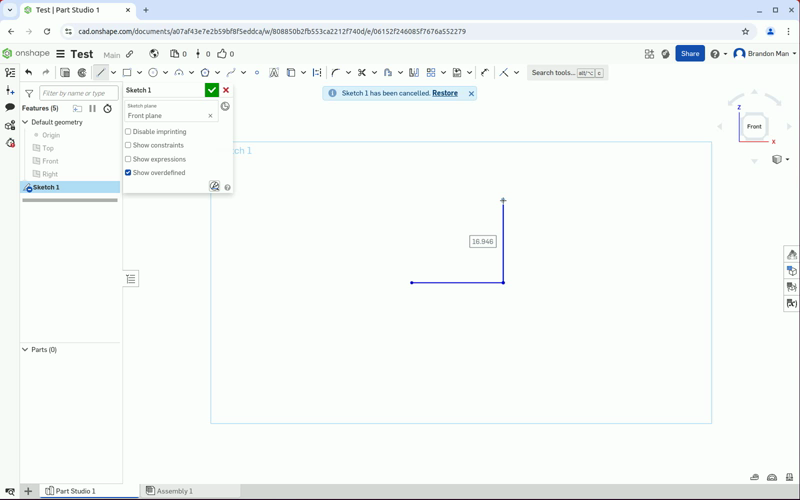
mouse_move(411, 200)
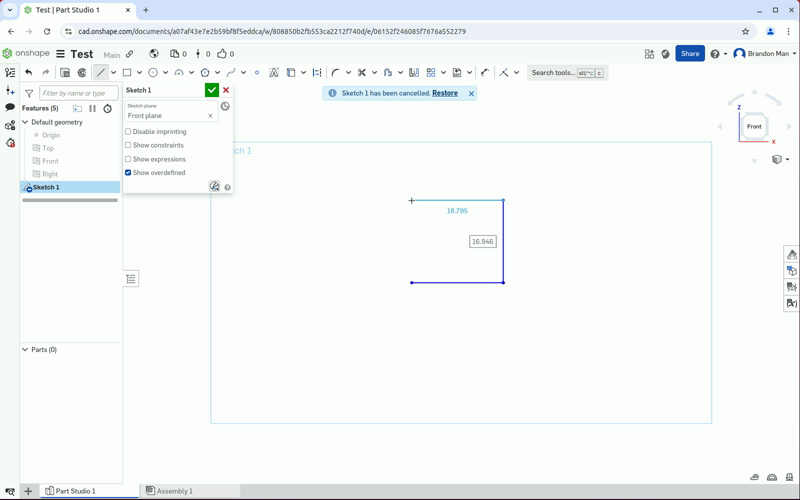
click(411, 200)
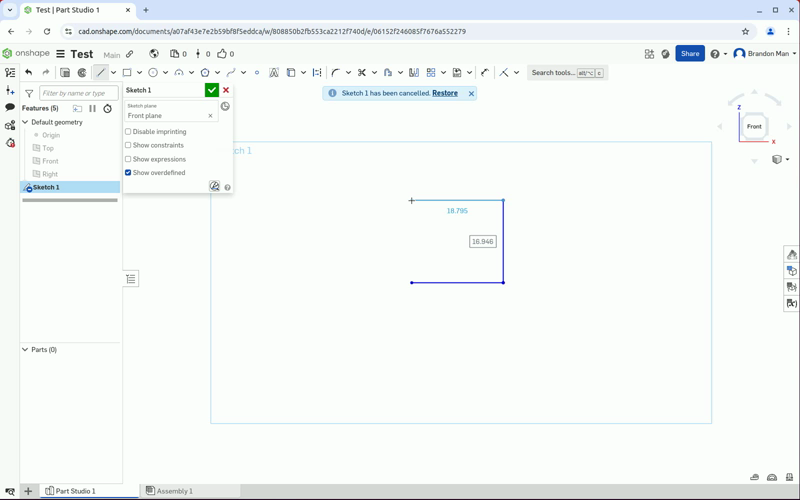
key_up(shift)
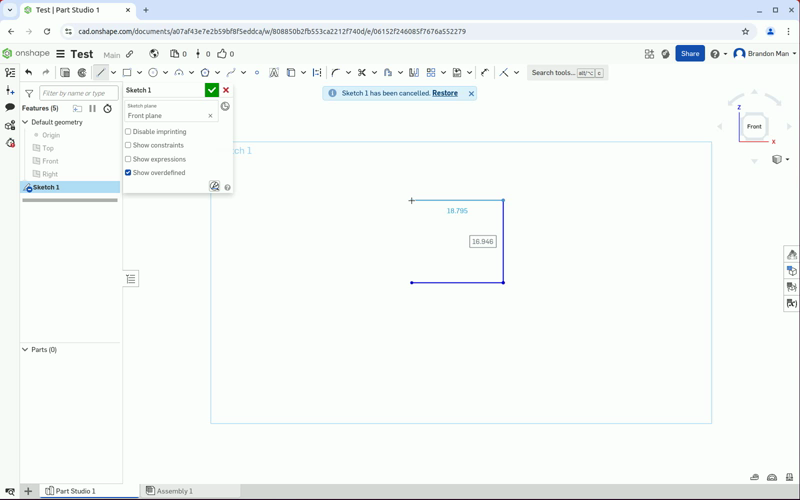
key_down(shift)
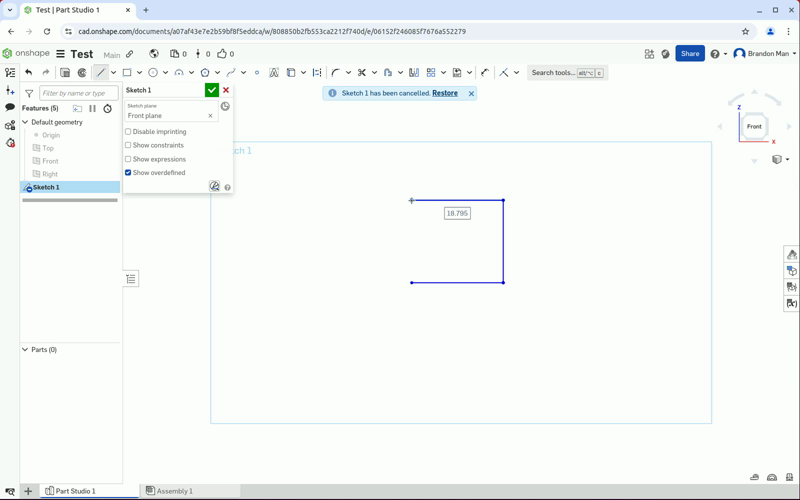
mouse_move(411, 282)
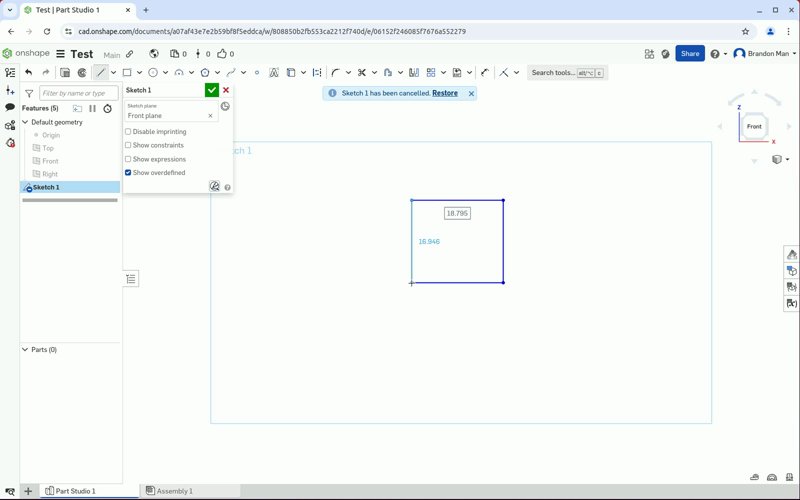
key_up(shift)
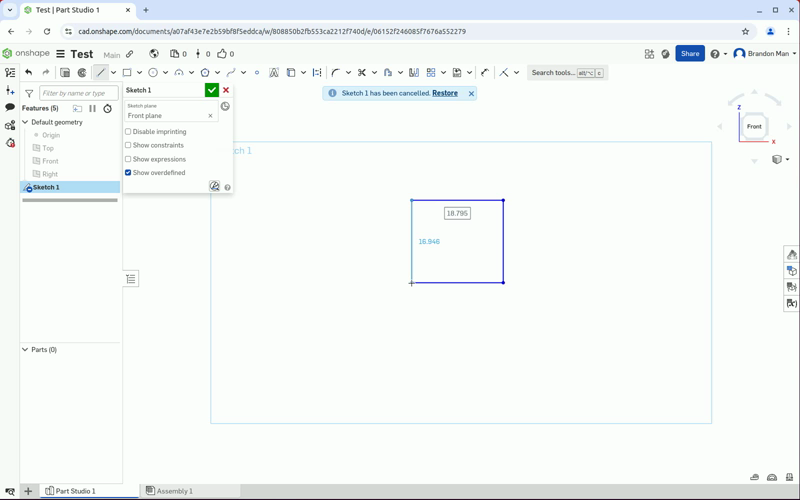
click(411, 282)
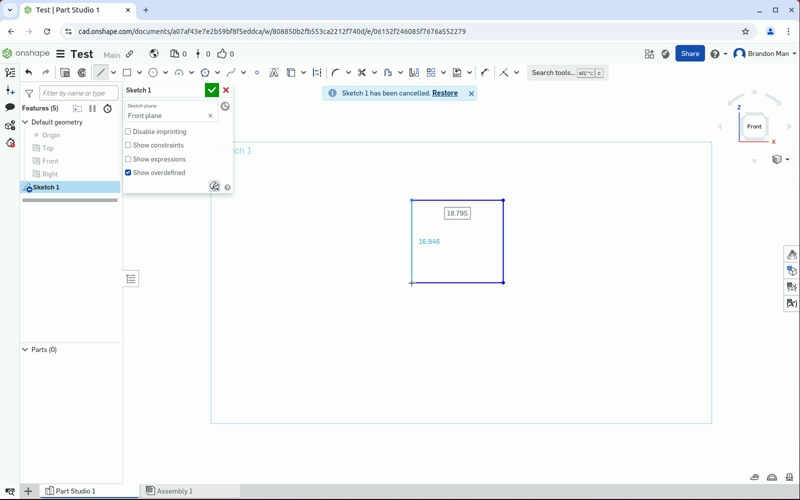
key(esc)
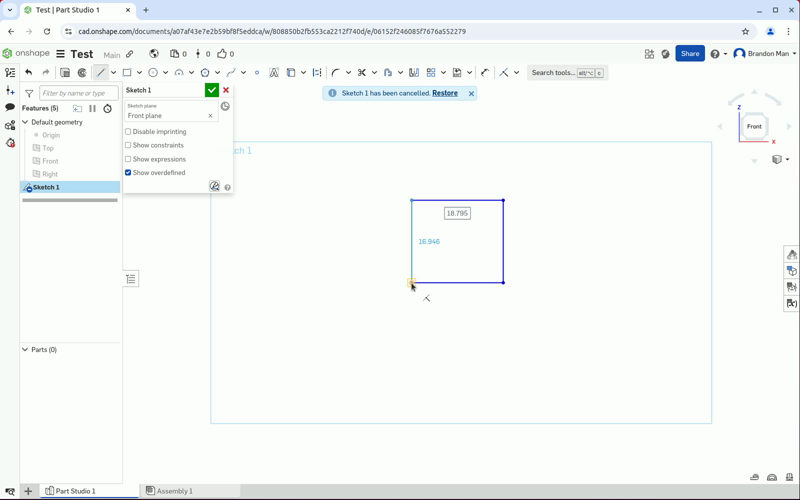
mouse_move(431, 237)
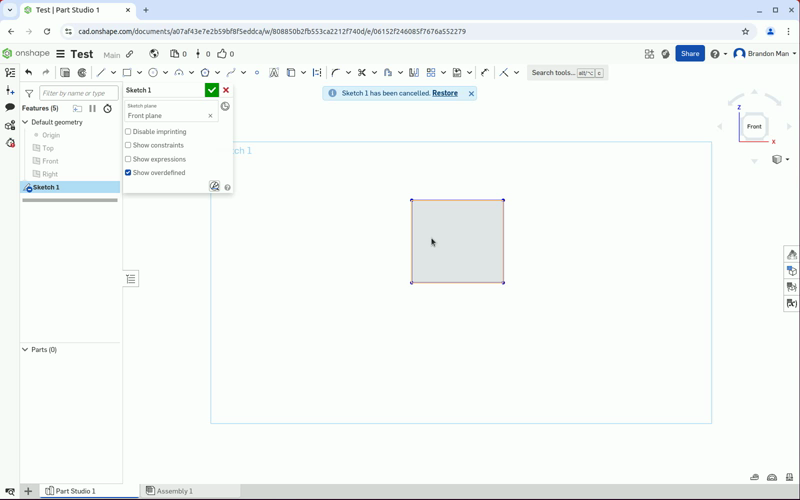
click(431, 237)
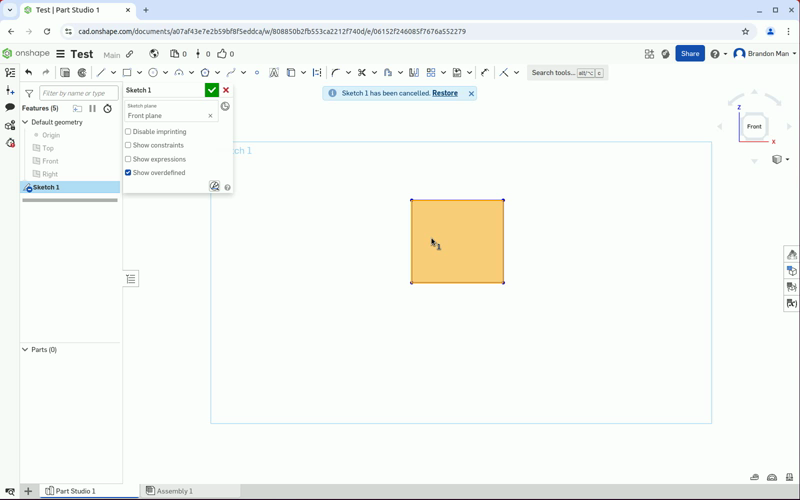
mouse_move(73, 352)
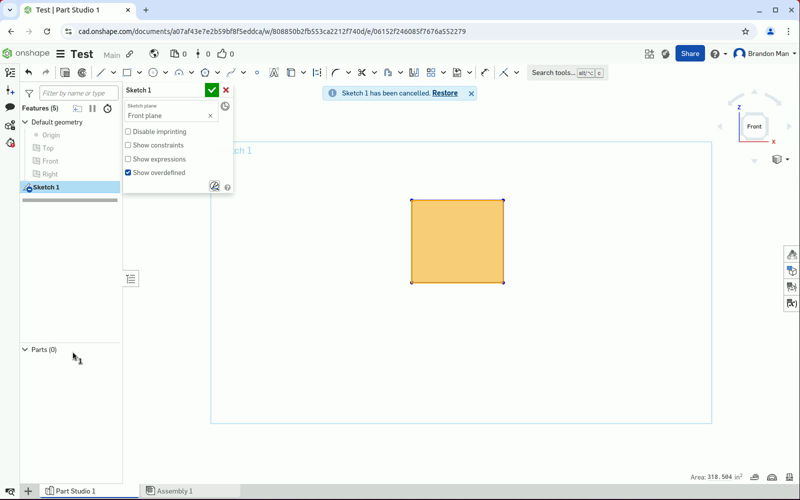
key(shift+y)
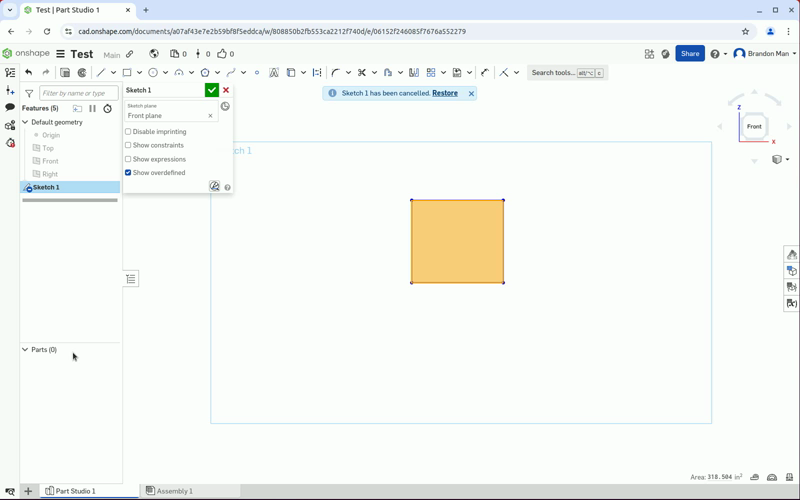
key(shift+e)
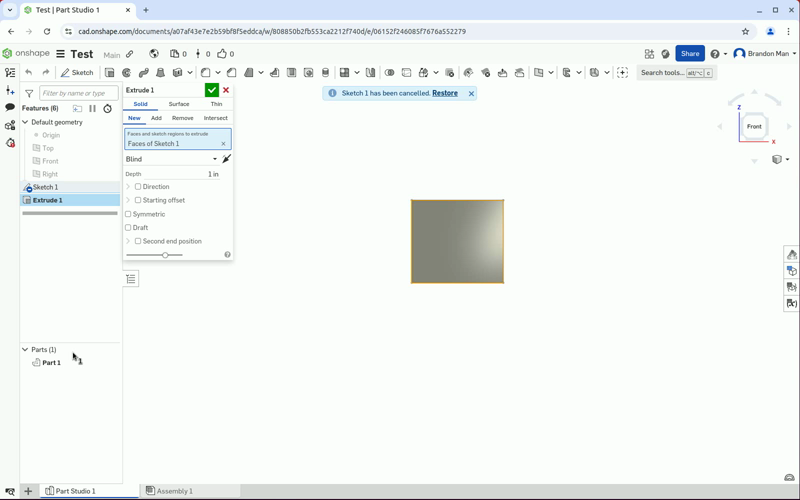
mouse_move(143, 106)
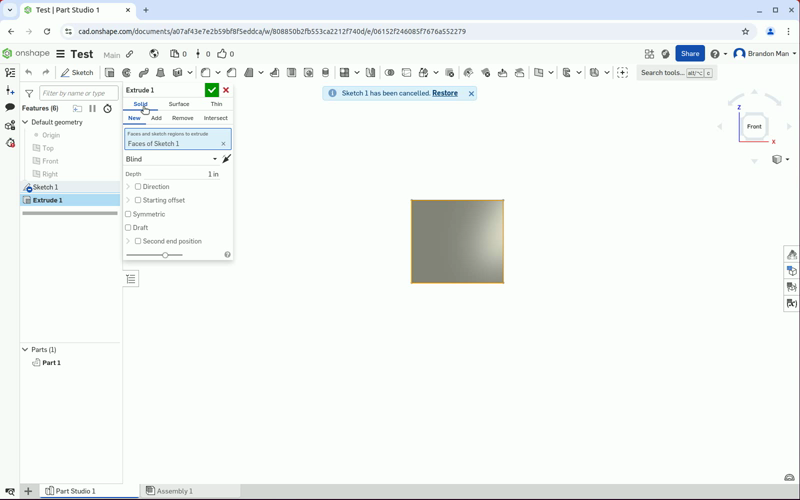
click(143, 106)
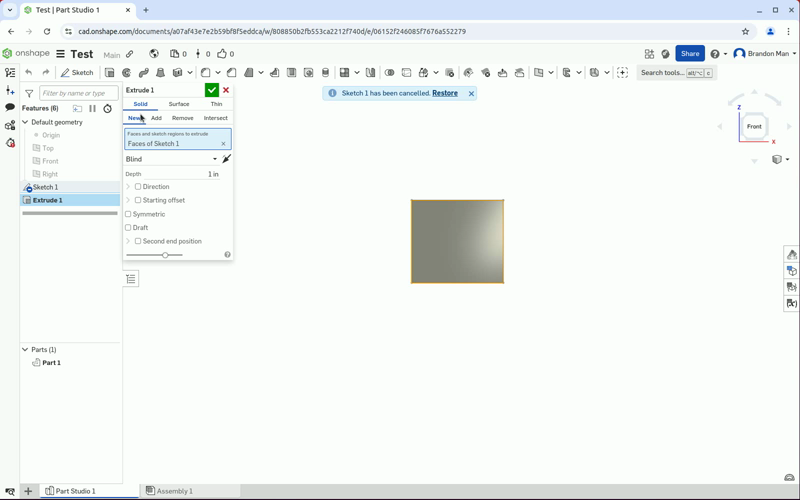
mouse_move(137, 120)
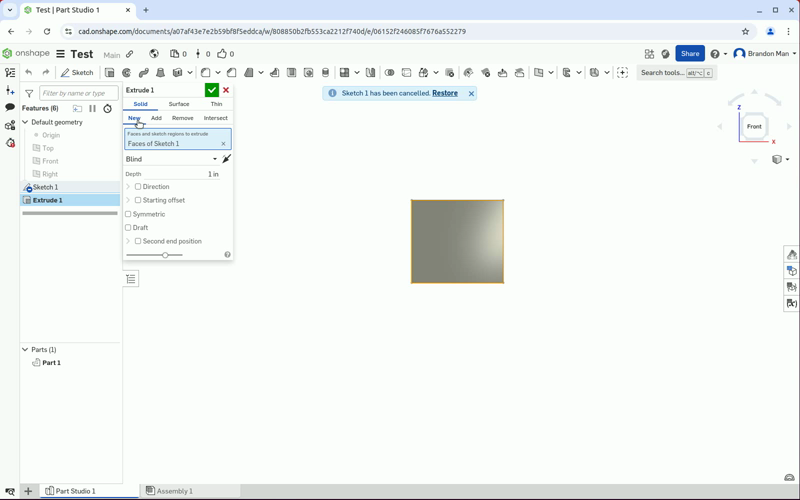
click(137, 120)
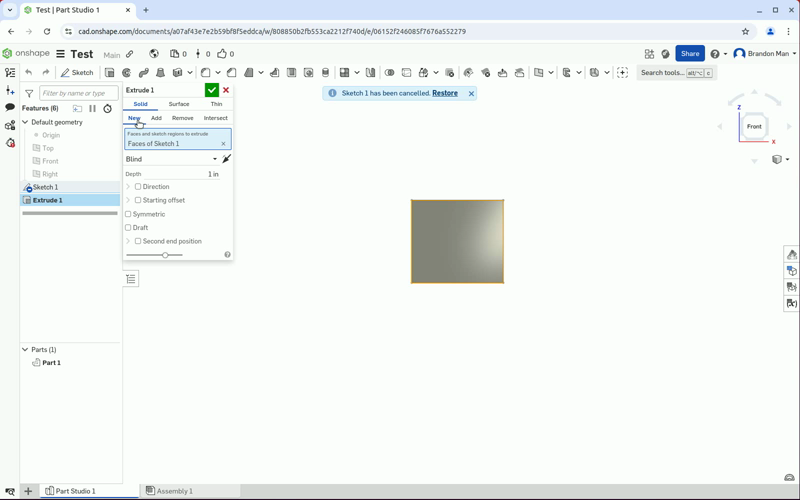
key(tab, 4)
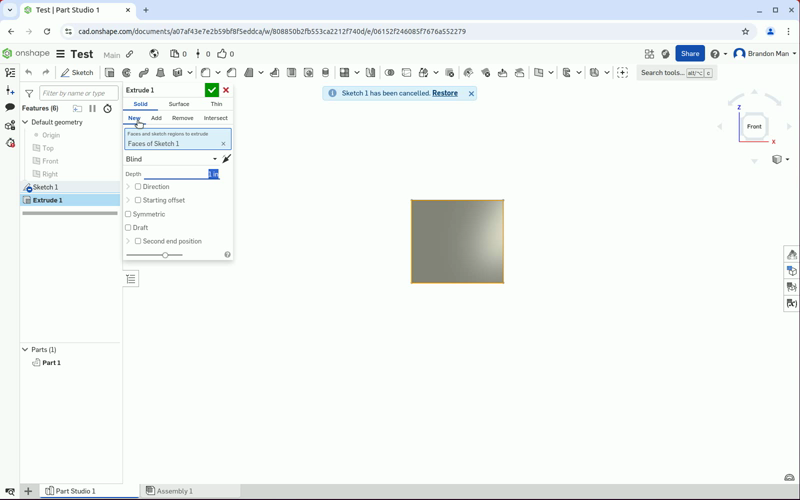
text(15.405)
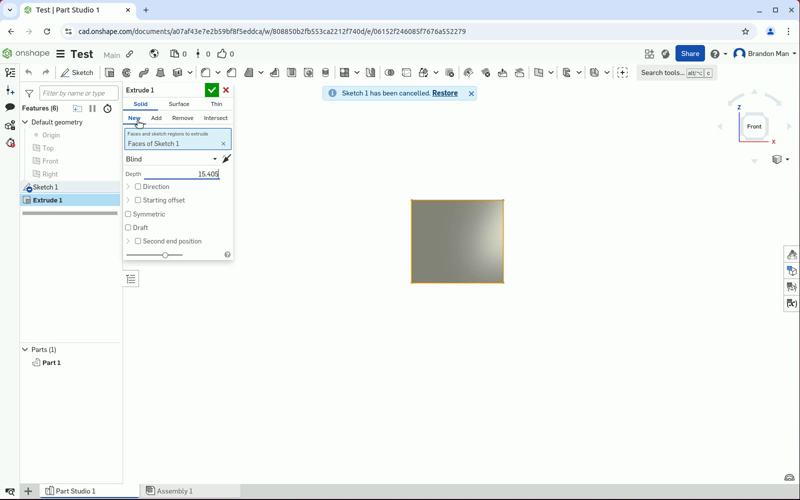
key(enter)
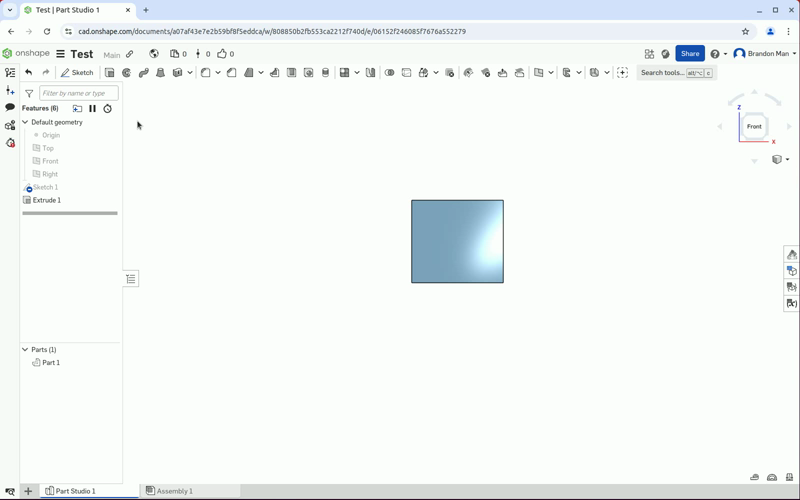
key(shift+h)
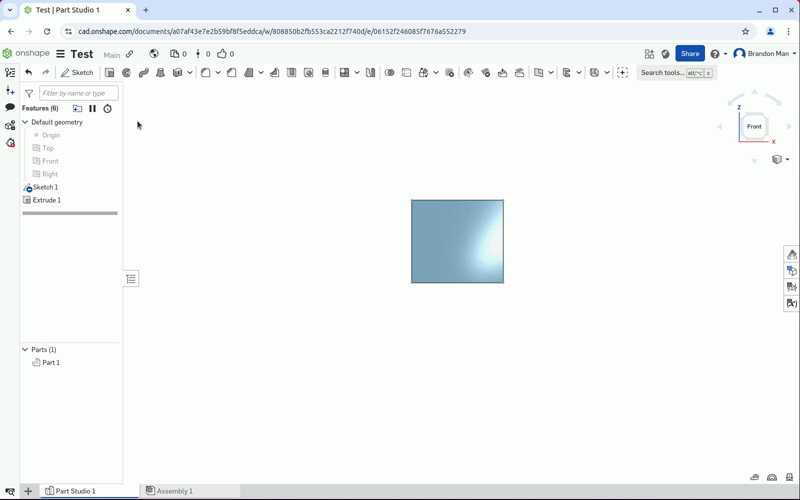
key(shift+h)
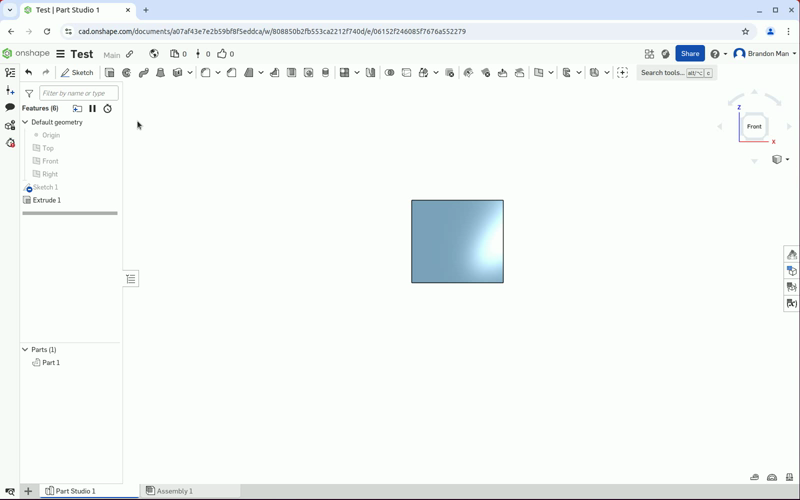
mouse_move(73, 189)
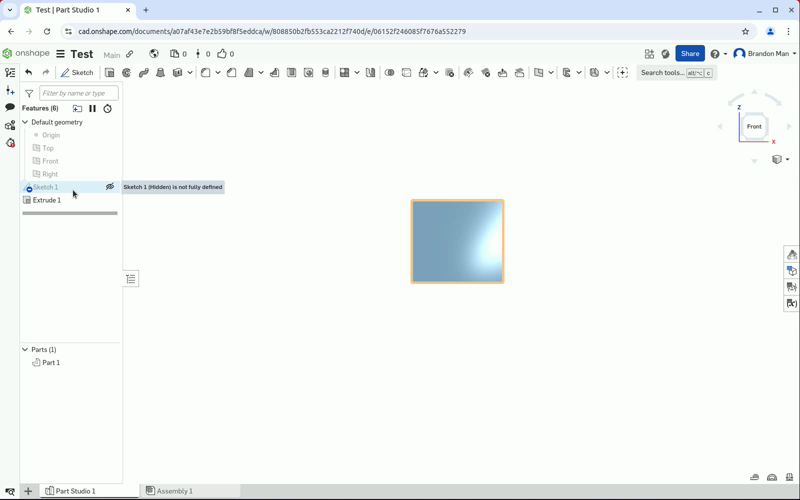
click(73, 189)
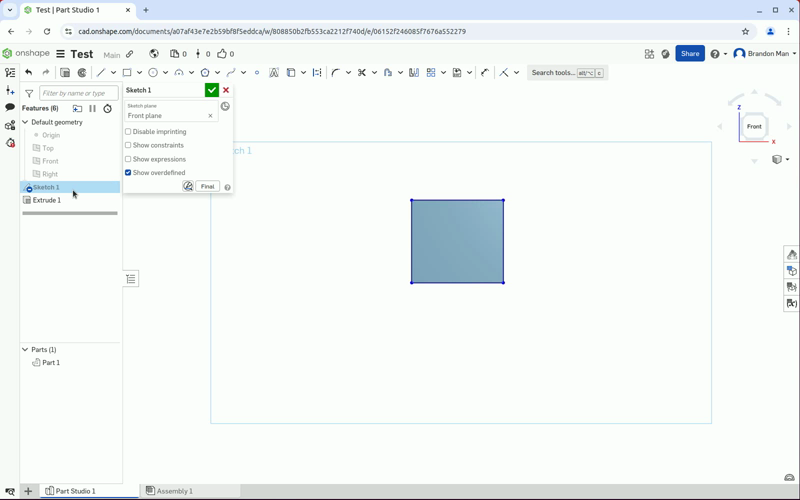
mouse_move(229, 92)
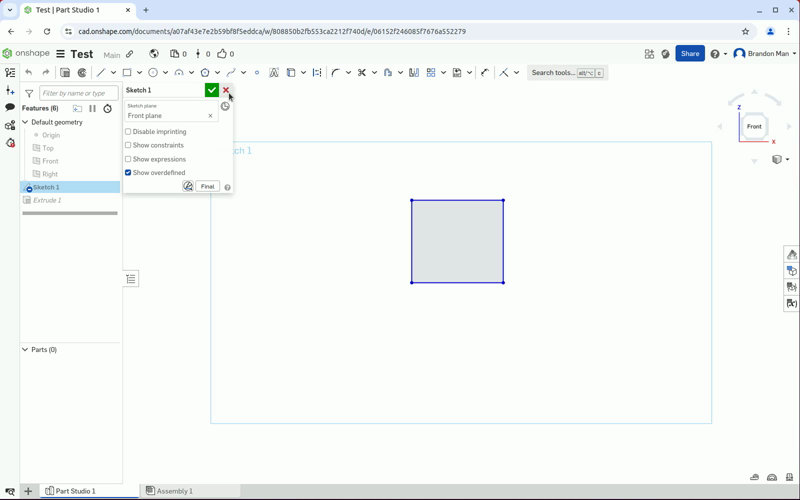
click(229, 92)
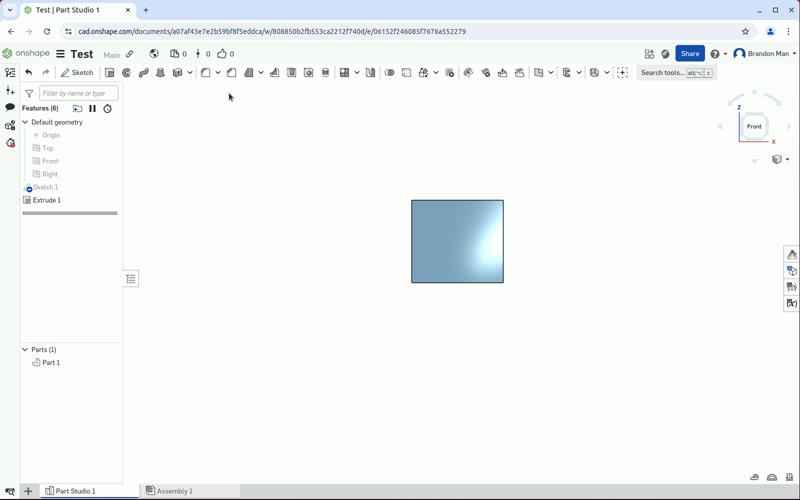
mouse_move(541, 75)
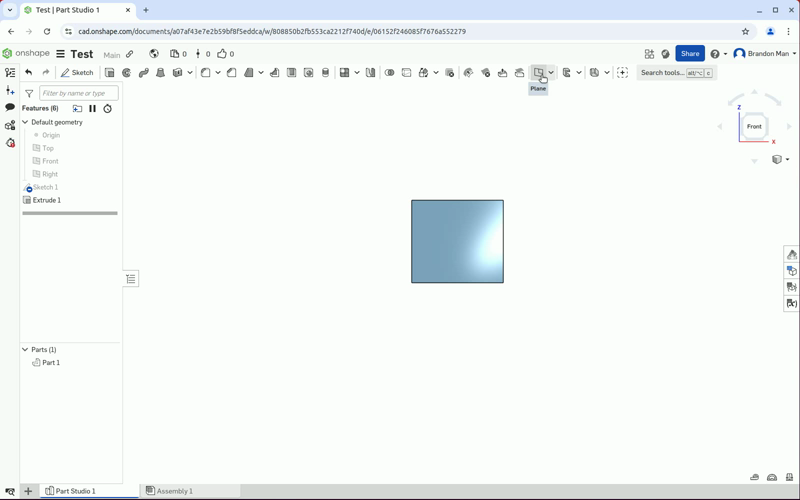
click(541, 75)
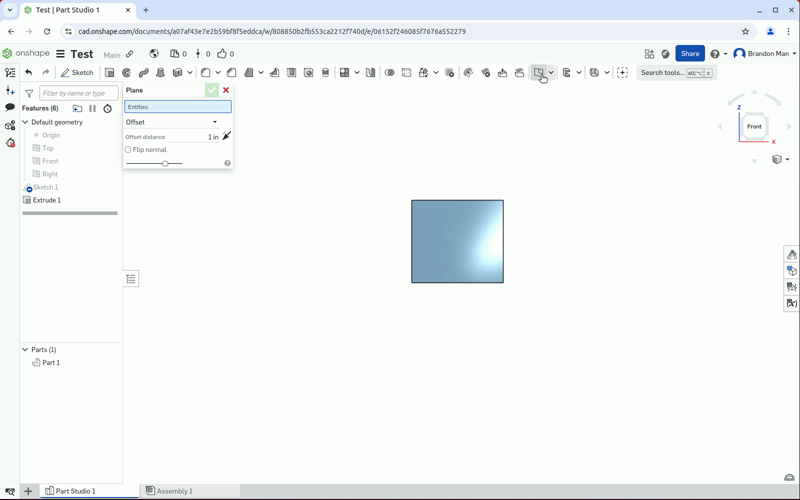
mouse_move(73, 163)
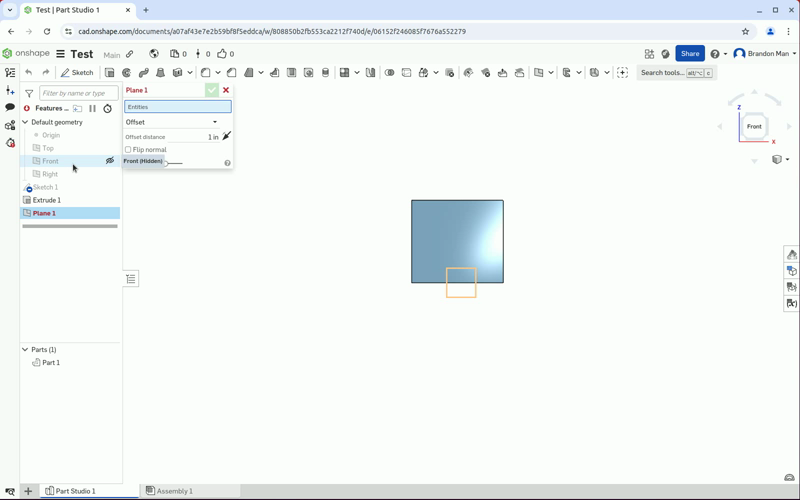
click(73, 163)
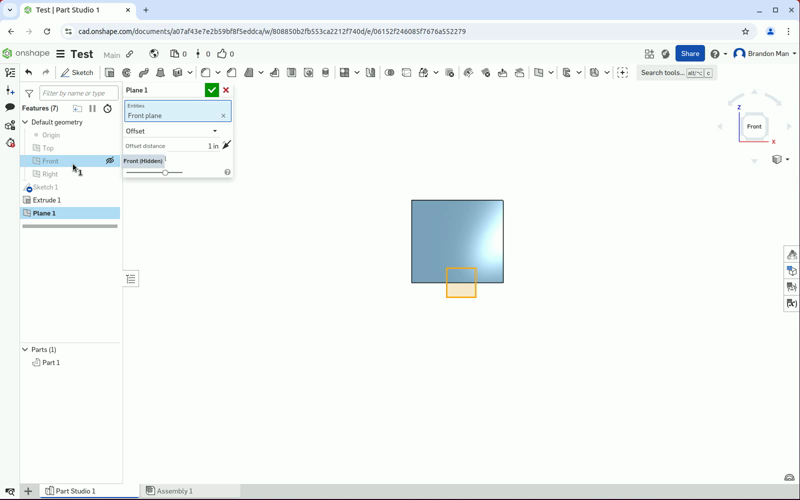
key(tab, 2)
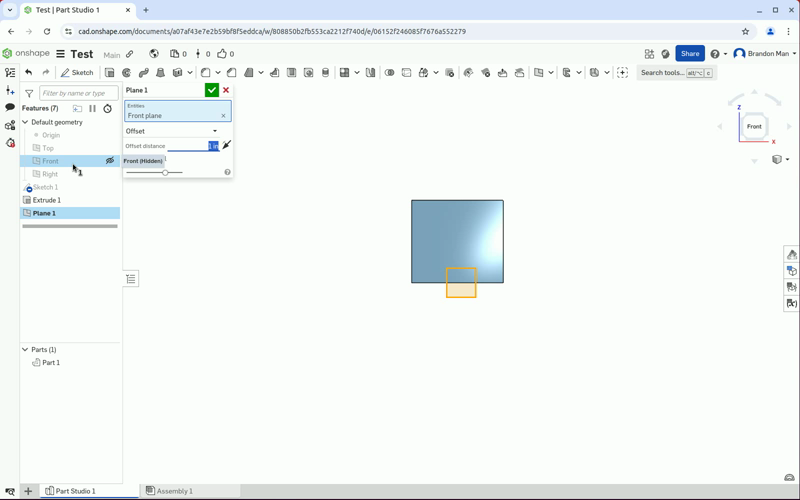
text(15.405)
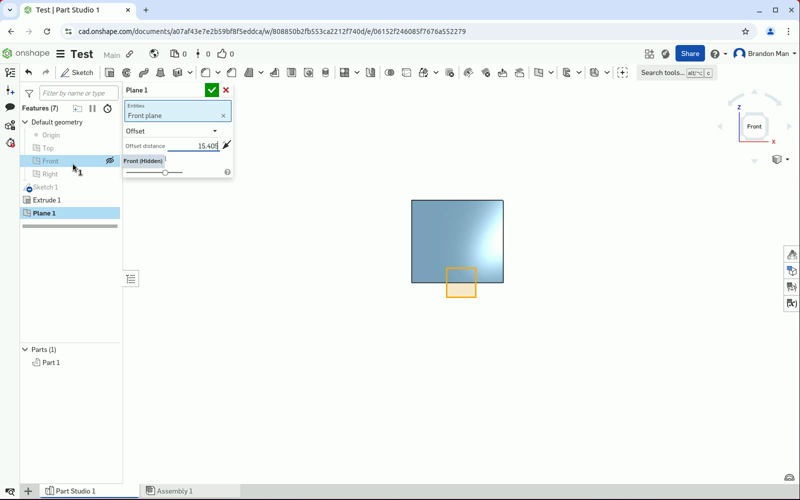
key(enter, 2)
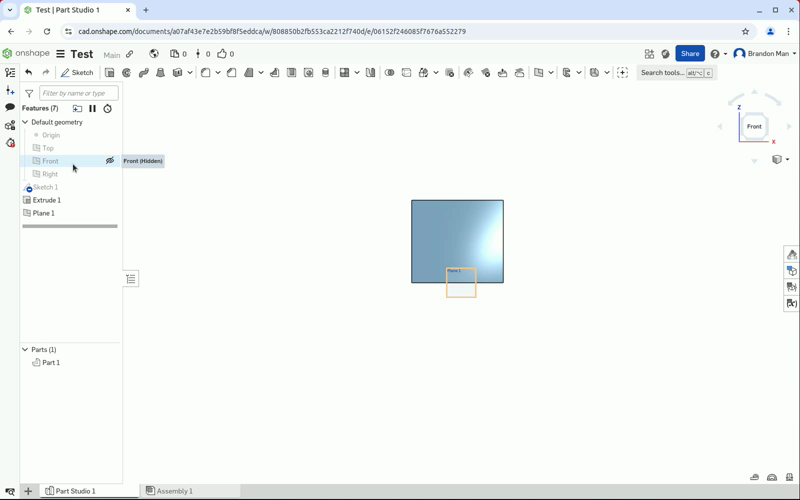
key(shift+s)
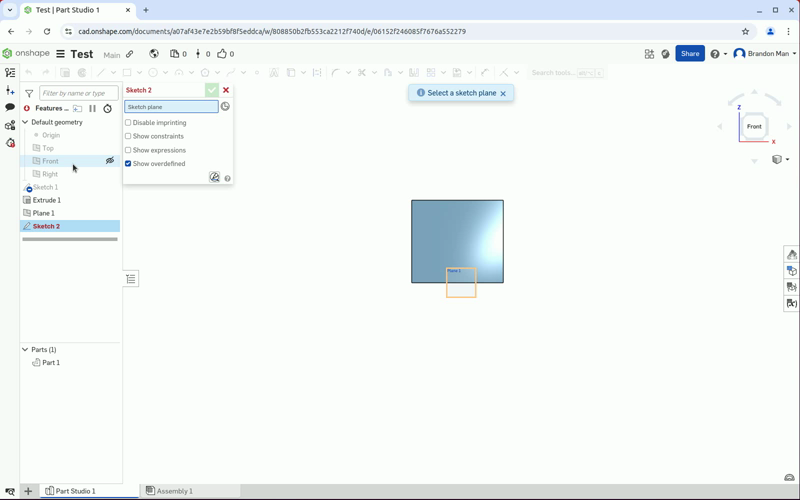
mouse_move(73, 215)
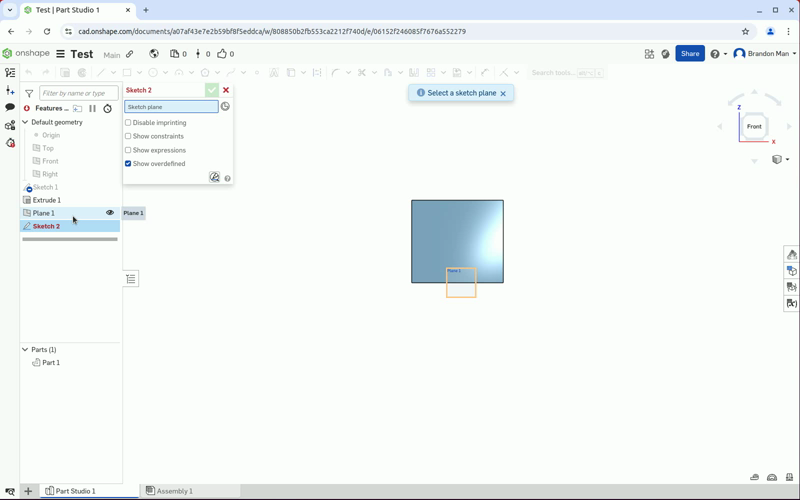
click(73, 215)
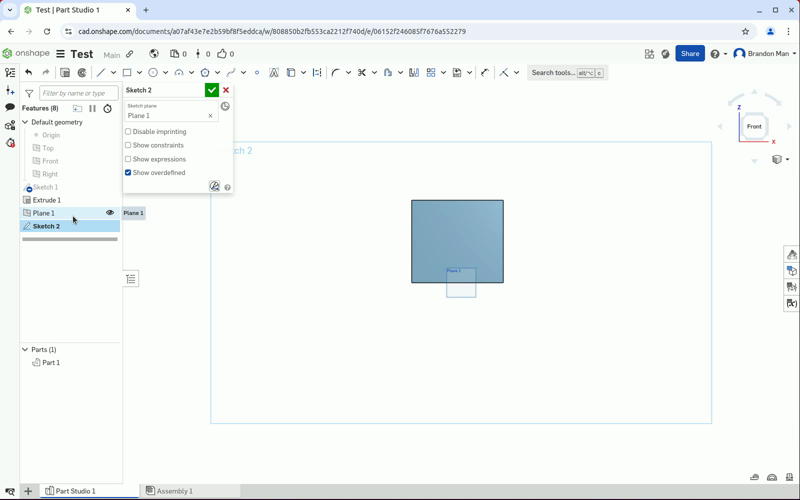
mouse_move(73, 352)
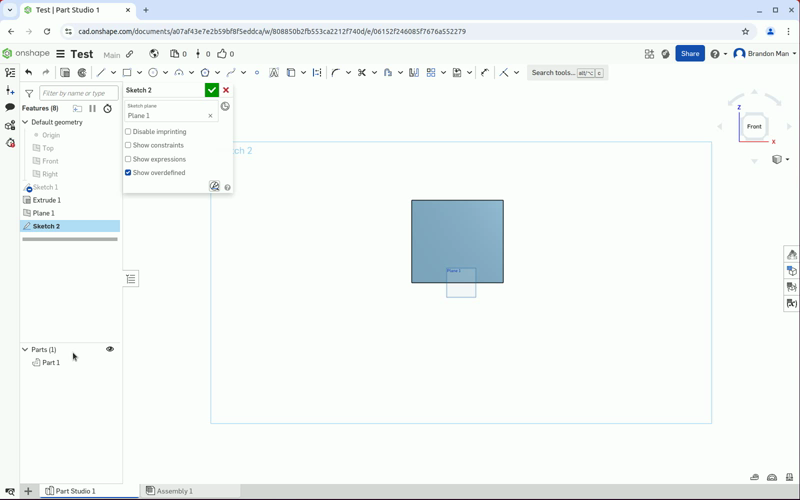
key(y)
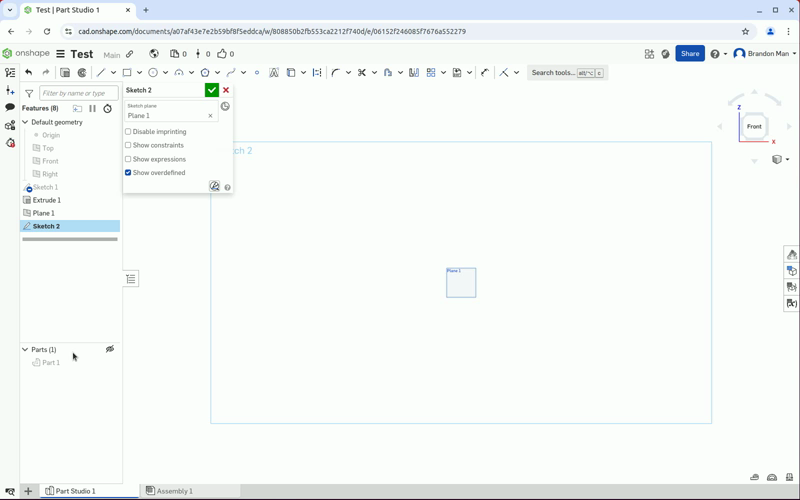
key(l)
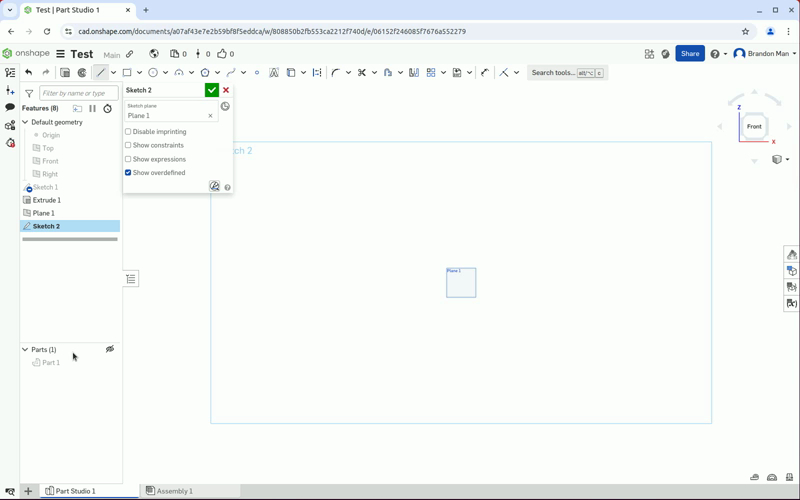
key_down(shift)
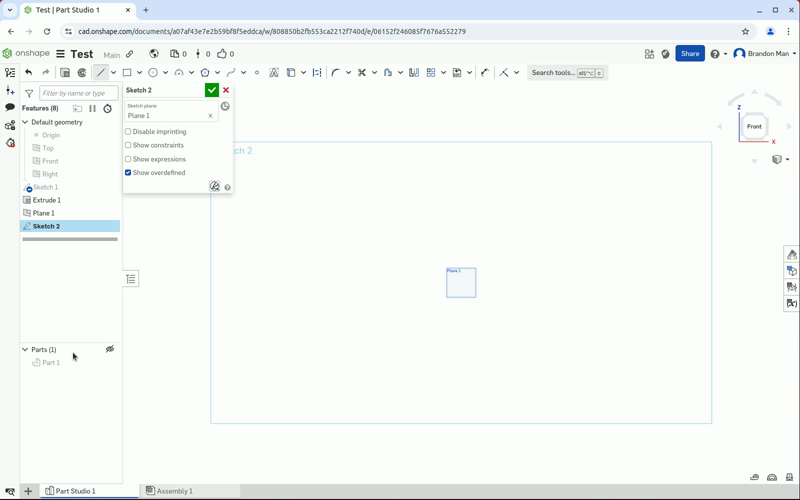
mouse_move(411, 282)
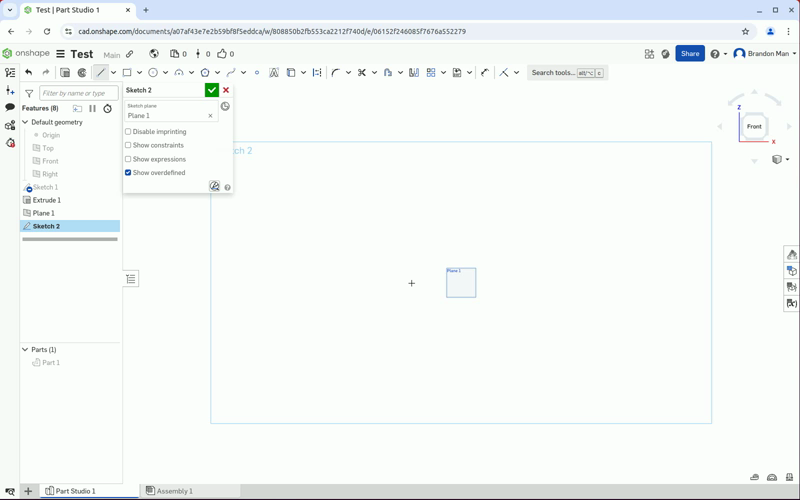
click(411, 282)
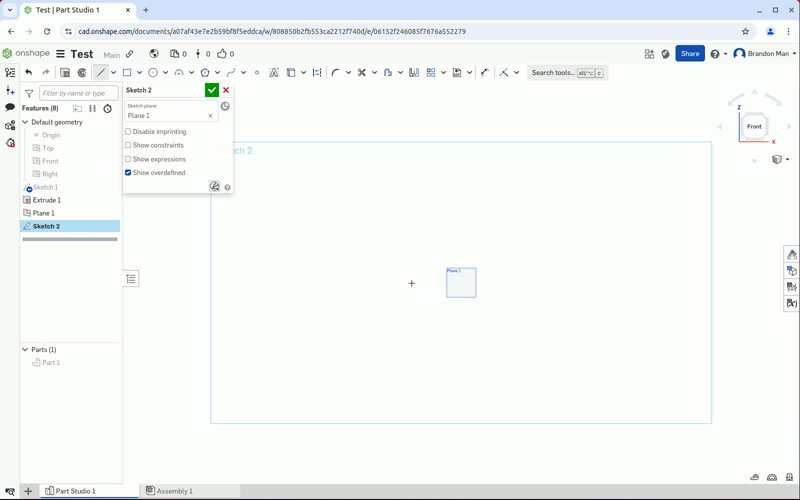
key_up(shift)
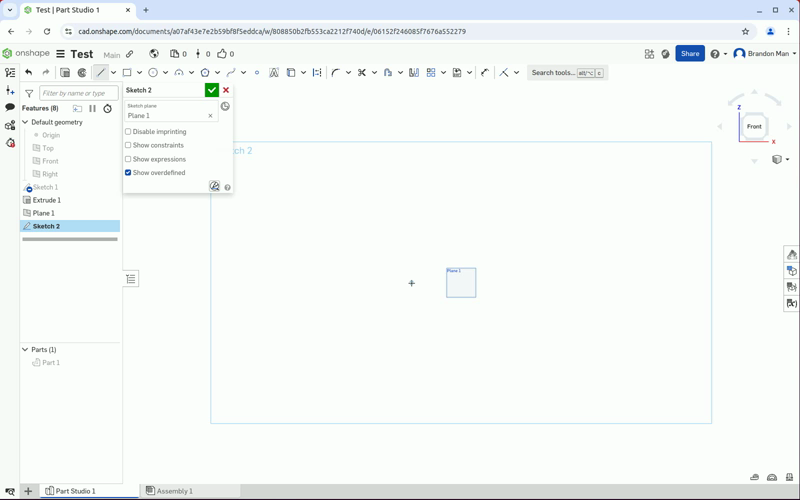
key_down(shift)
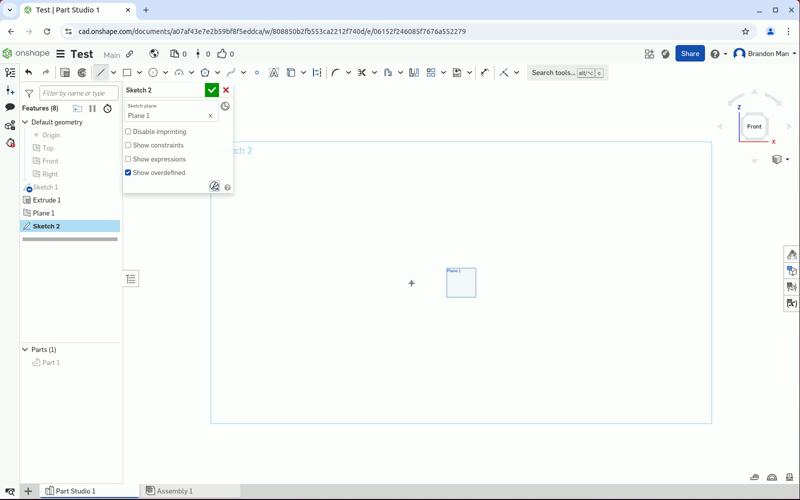
mouse_move(441, 282)
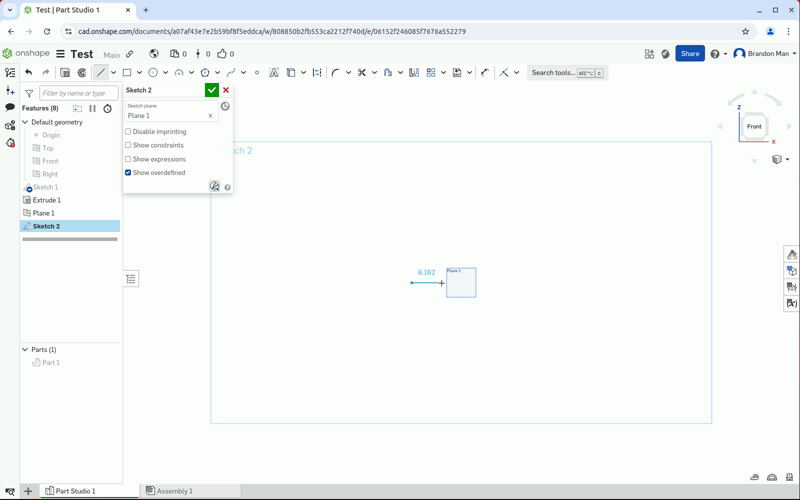
mouse_move(454, 282)
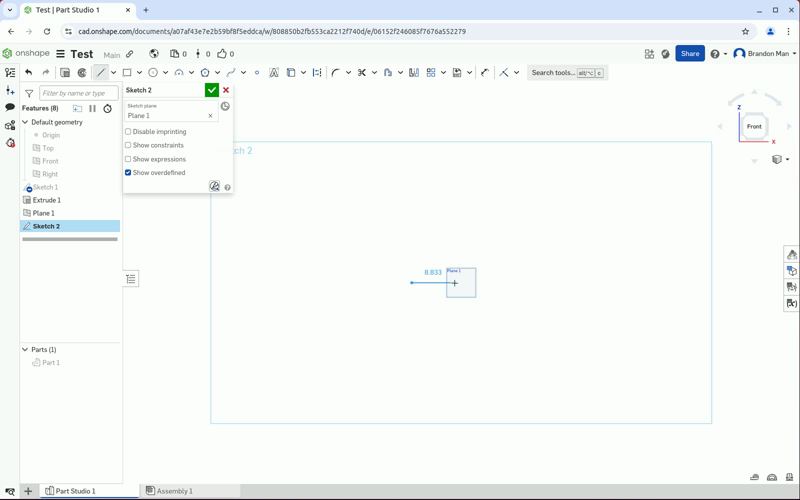
click(454, 282)
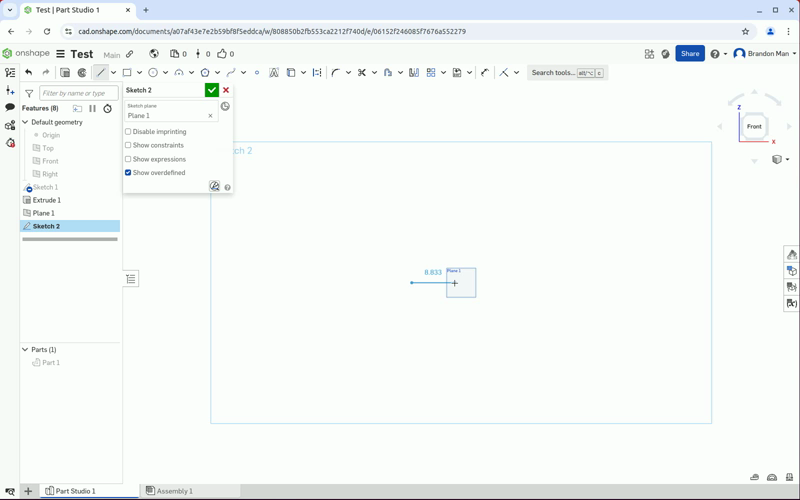
key_up(shift)
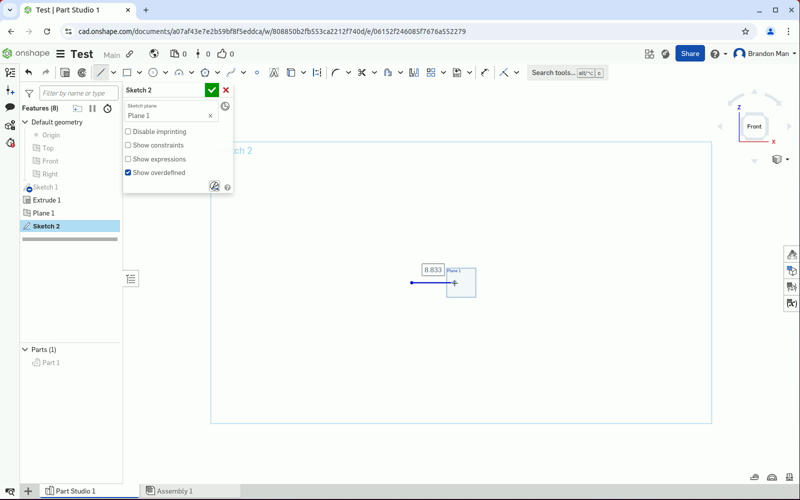
key_down(shift)
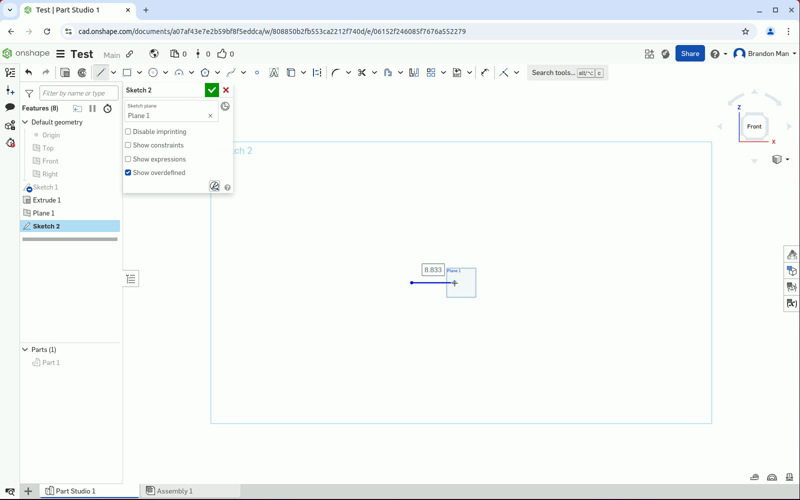
mouse_move(484, 282)
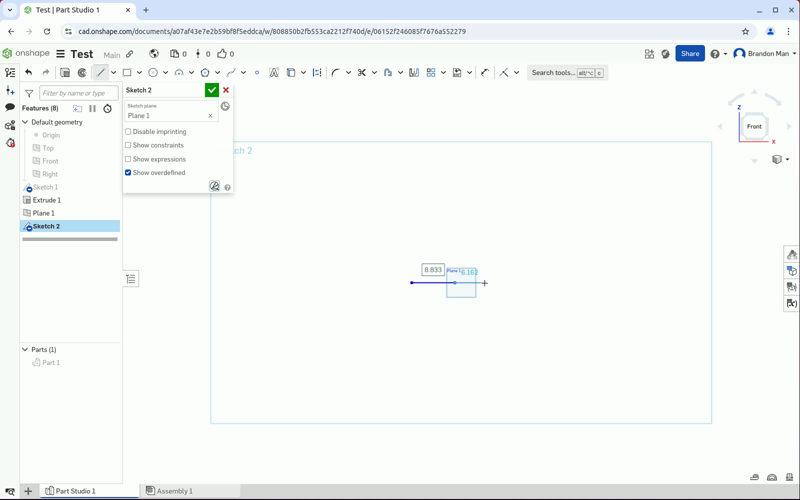
mouse_move(454, 233)
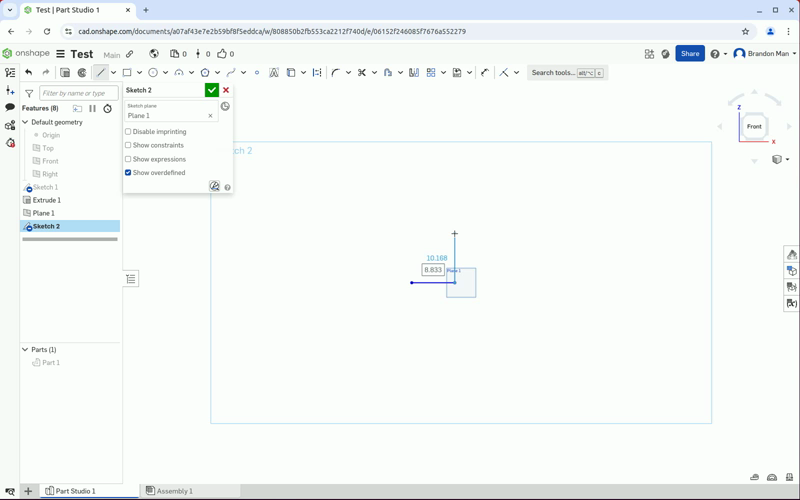
click(454, 233)
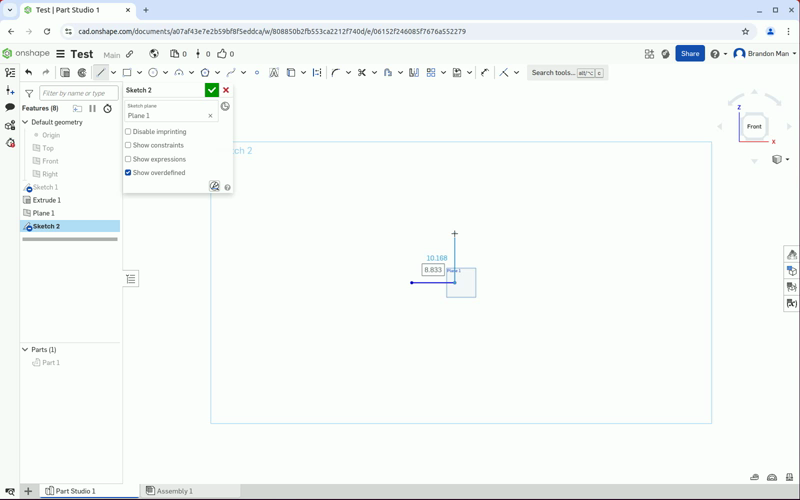
key_up(shift)
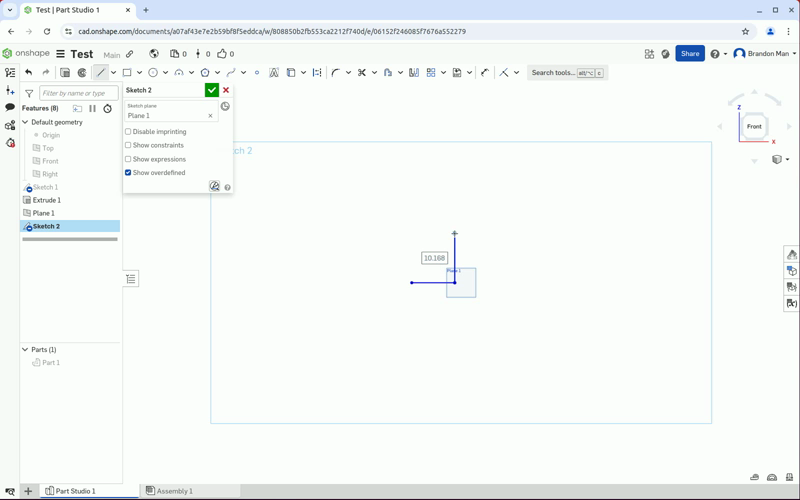
key_down(shift)
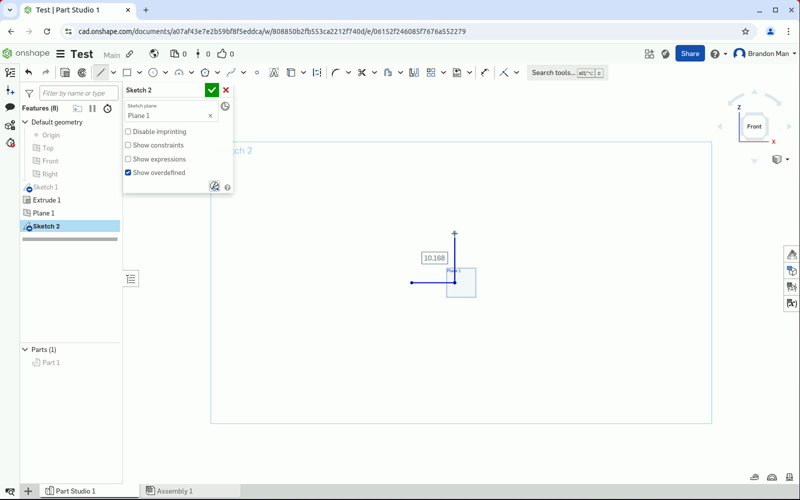
mouse_move(484, 233)
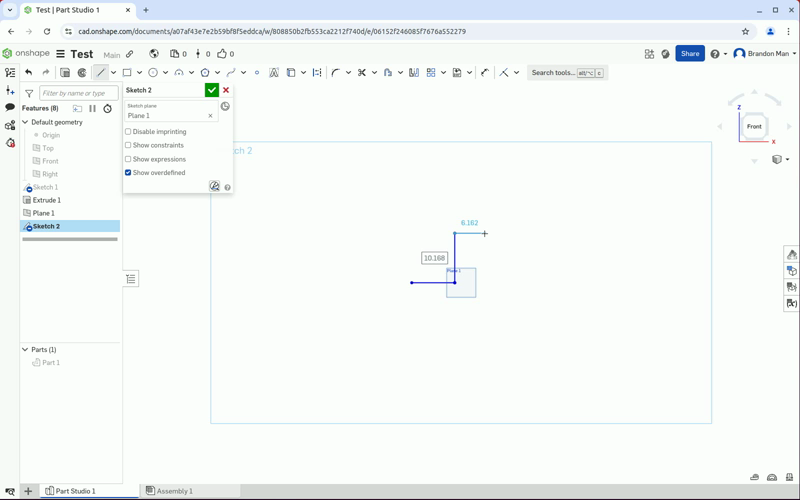
mouse_move(411, 233)
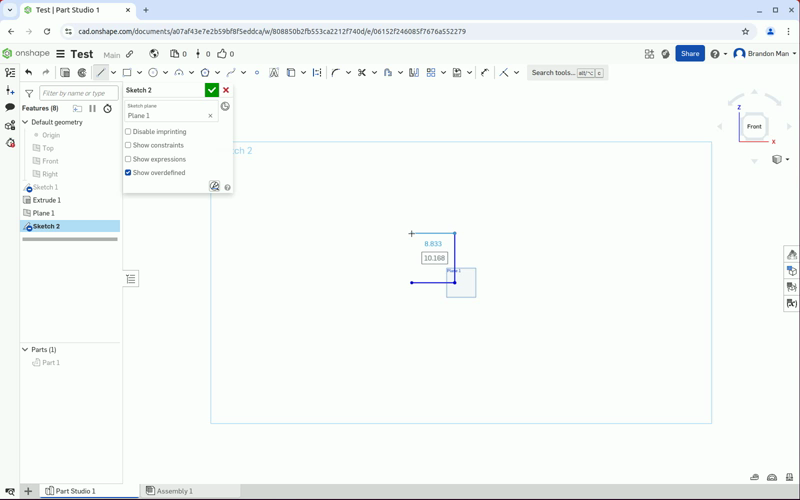
click(411, 233)
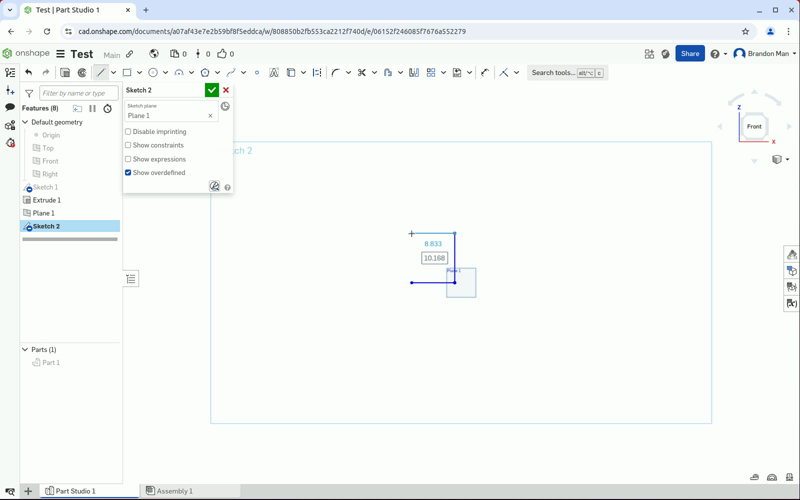
key_up(shift)
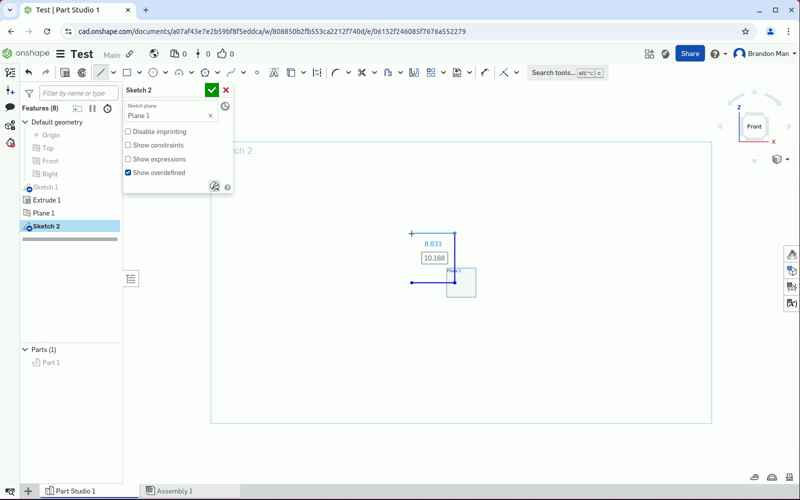
mouse_move(441, 233)
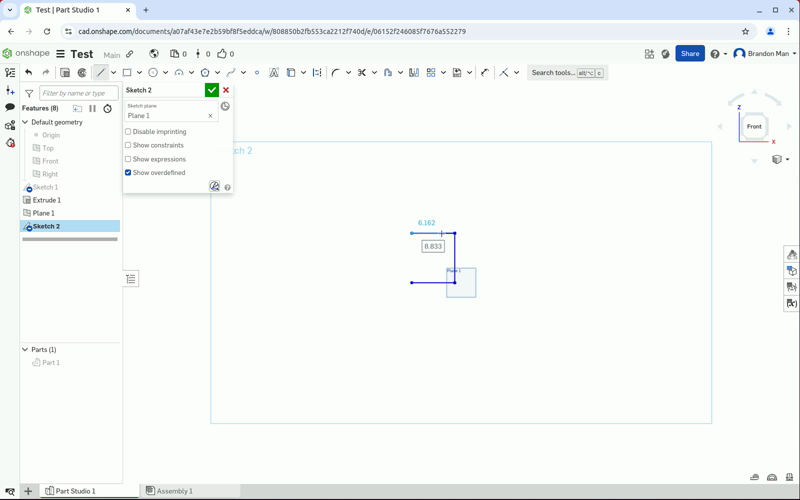
key_down(shift)
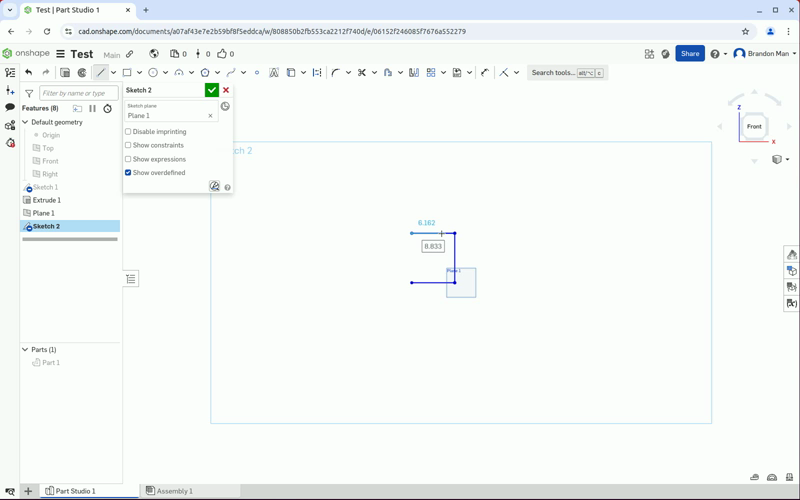
mouse_move(411, 282)
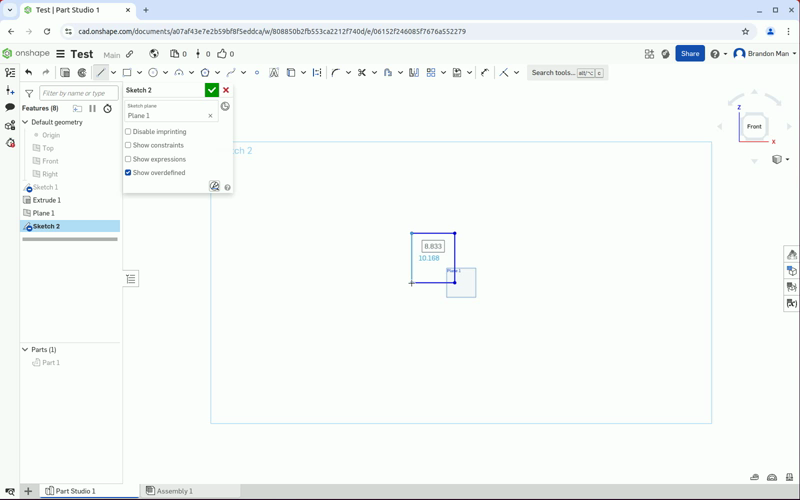
key_up(shift)
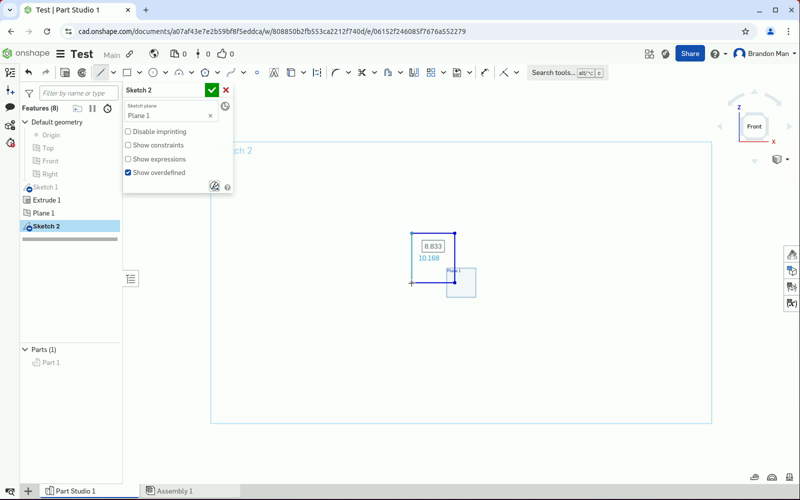
click(411, 282)
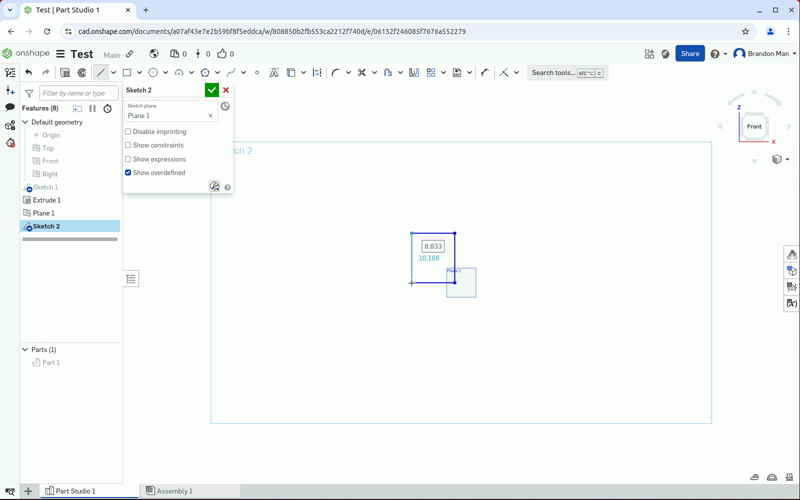
key(esc)
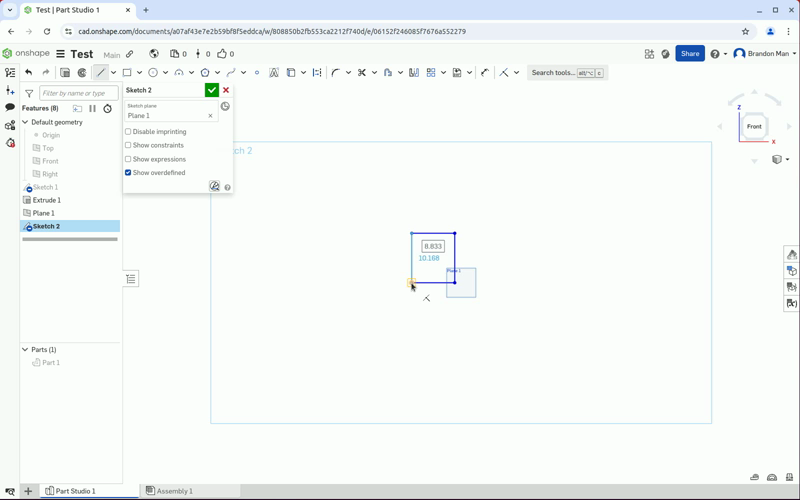
mouse_move(420, 271)
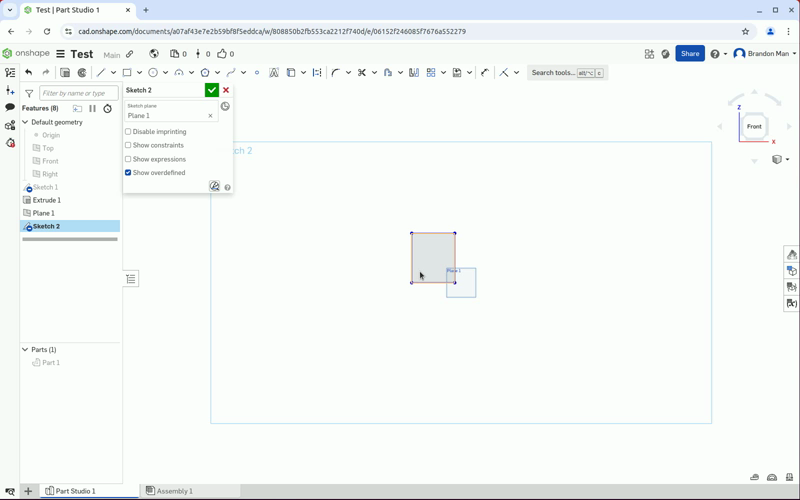
click(420, 271)
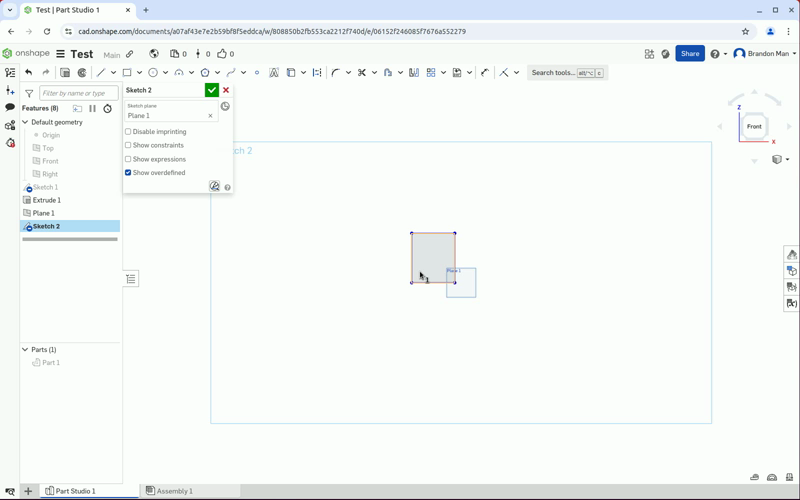
mouse_move(73, 352)
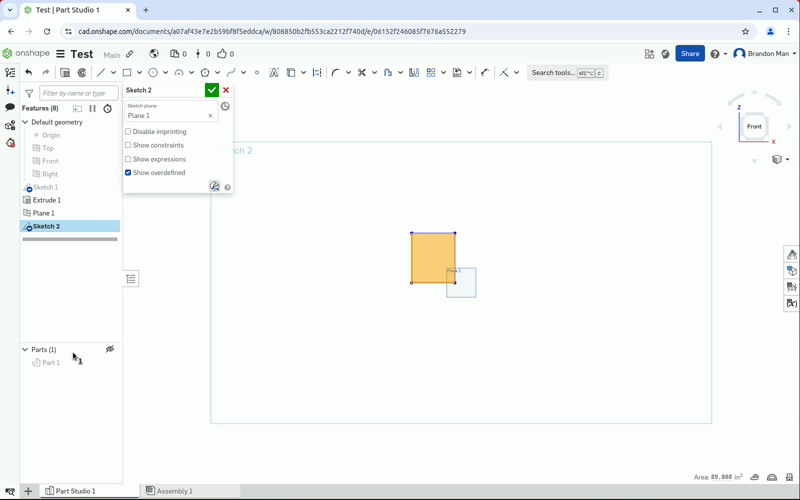
key(shift+y)
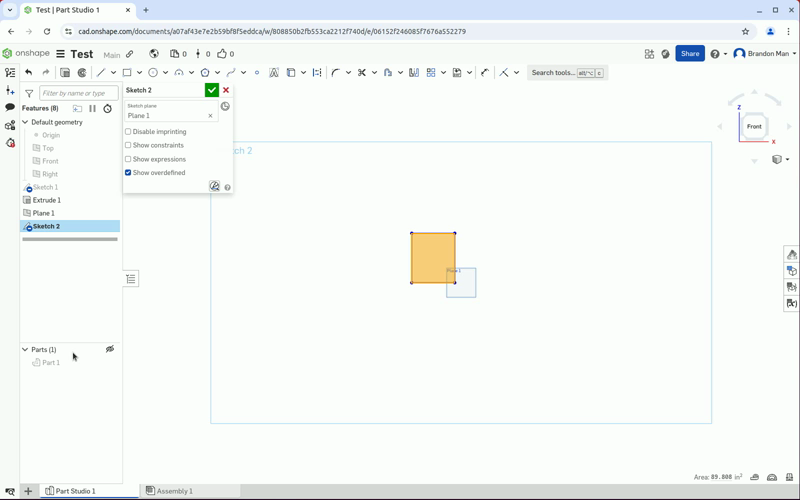
key(shift+e)
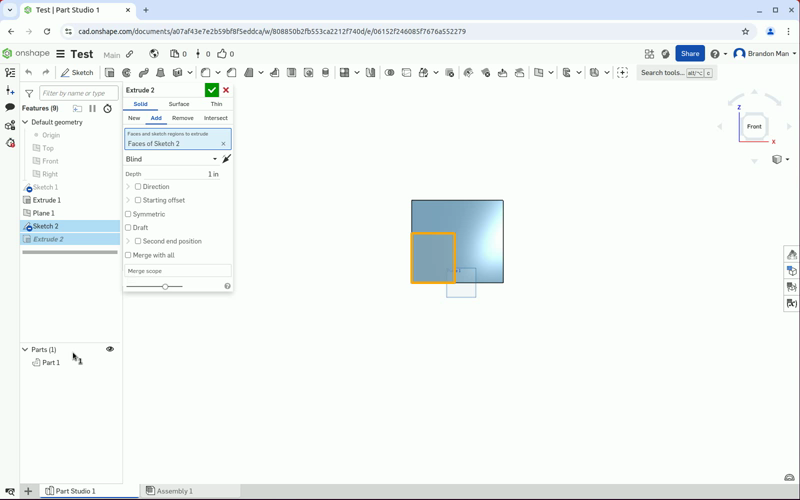
mouse_move(143, 106)
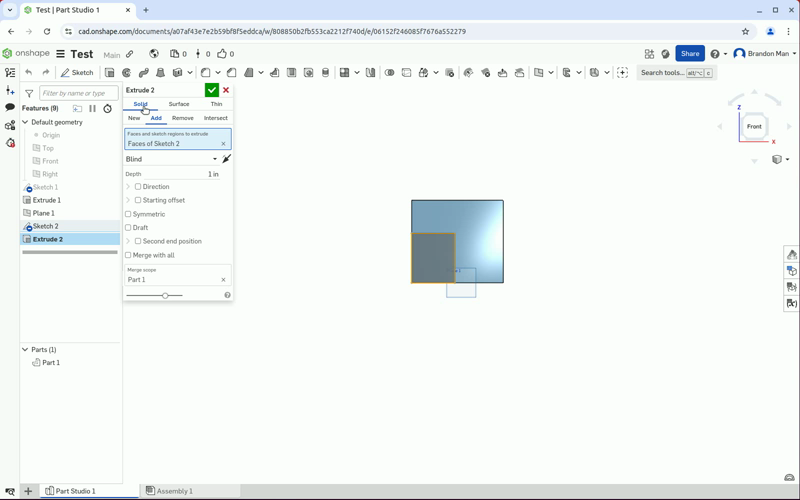
click(143, 106)
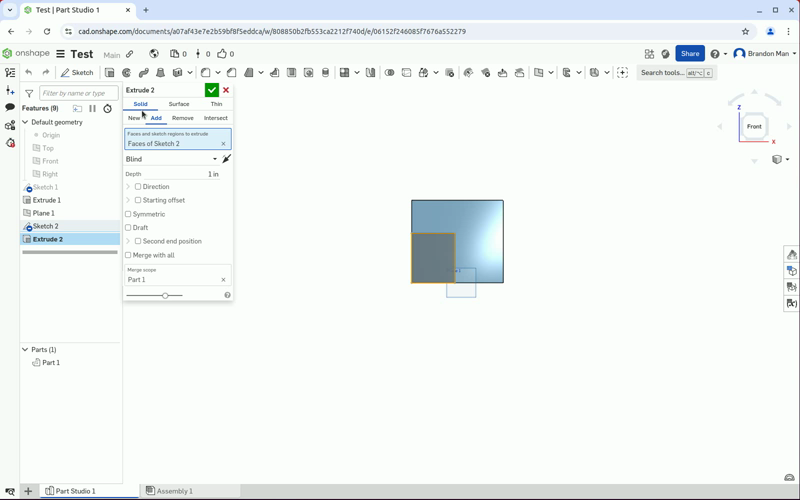
mouse_move(137, 120)
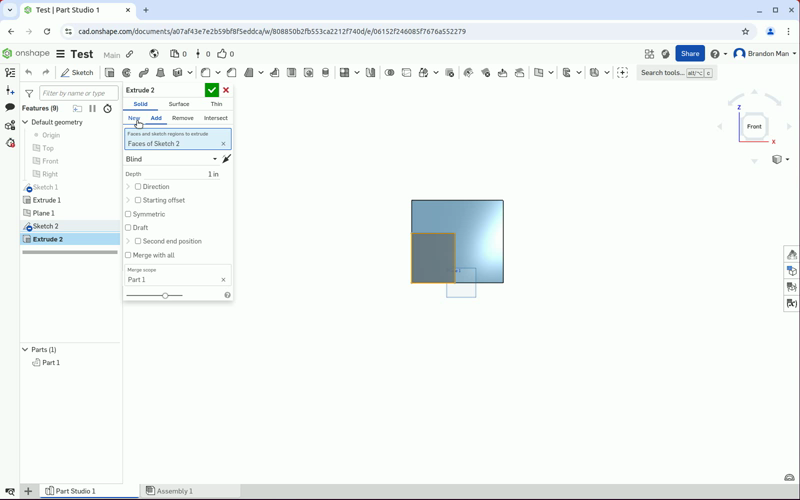
click(137, 120)
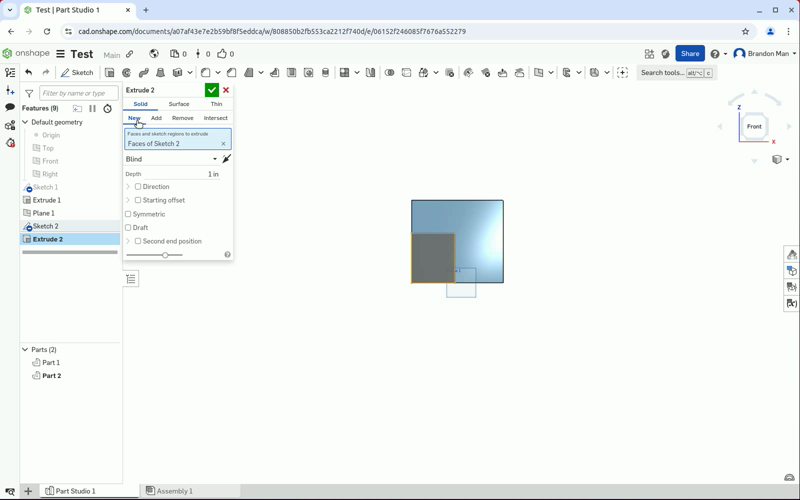
key(tab, 4)
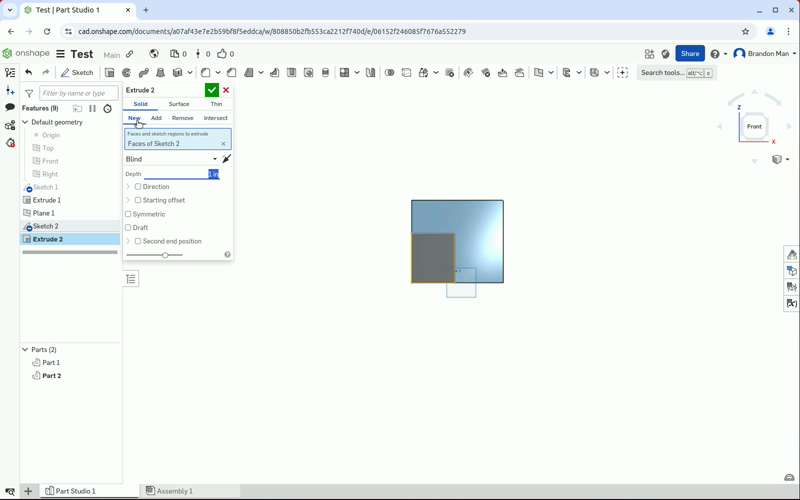
text(7.703)
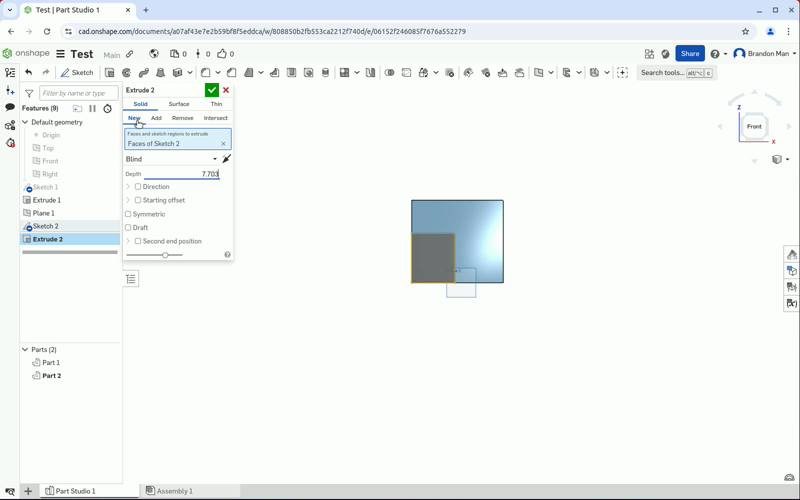
key(enter)
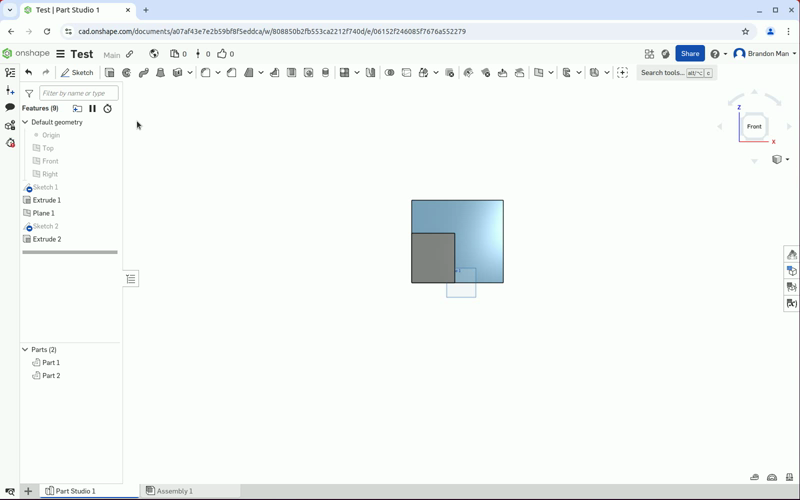
key(shift+h)
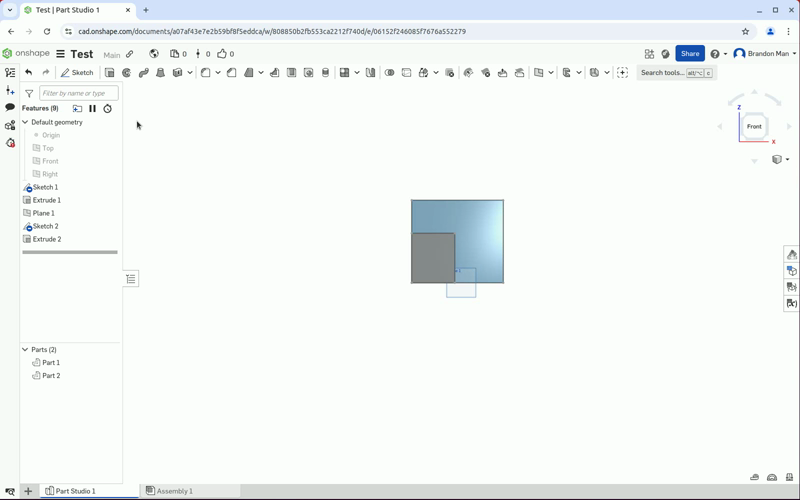
key(shift+h)
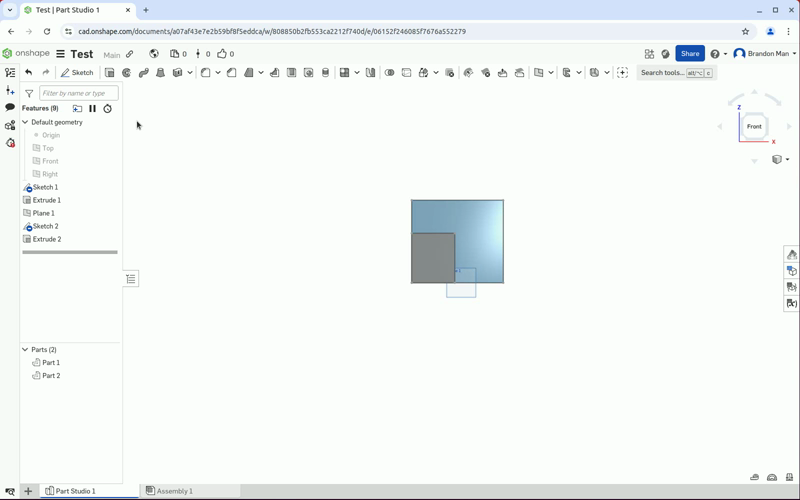
key(shift+7)
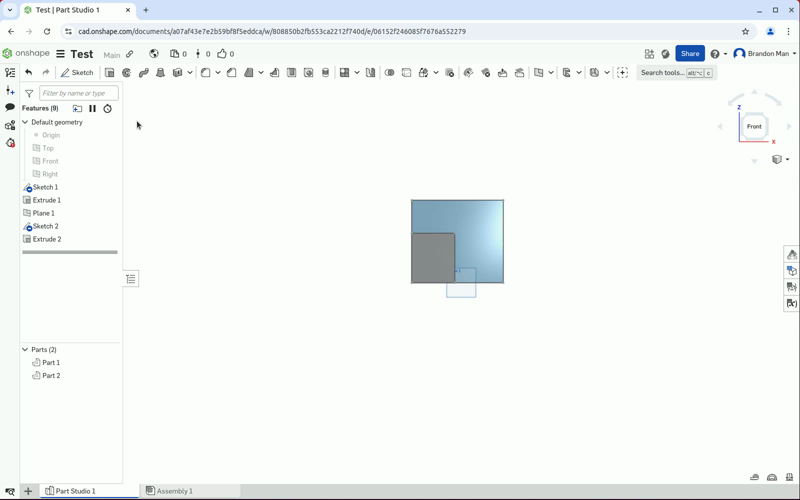
key(left, 2)
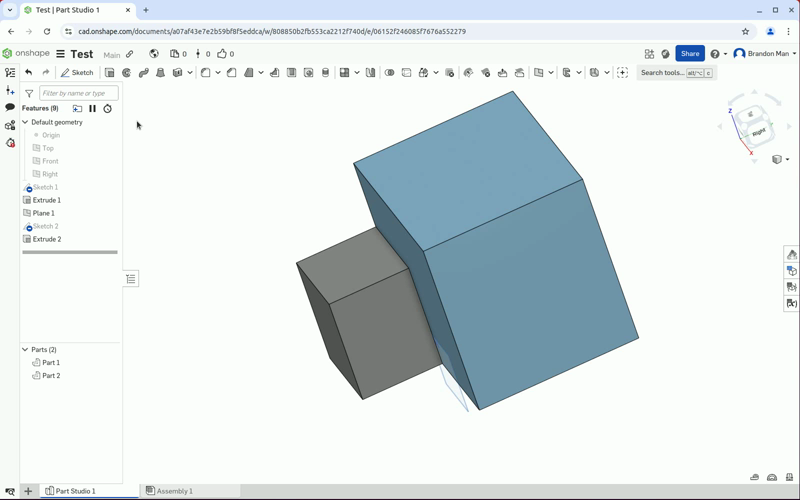
key(down, 2)
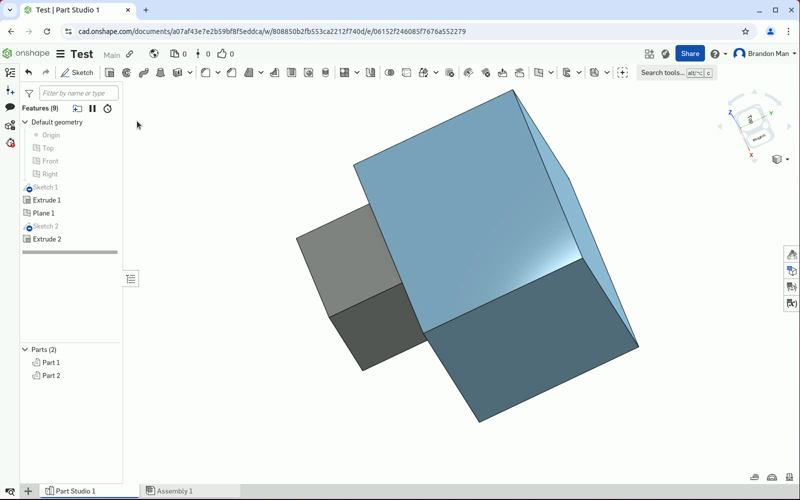
key(up, 2)
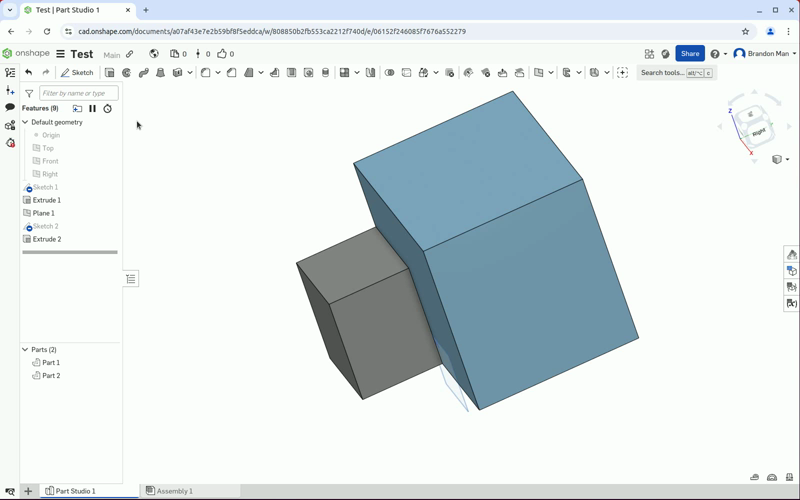
key(right, 2)
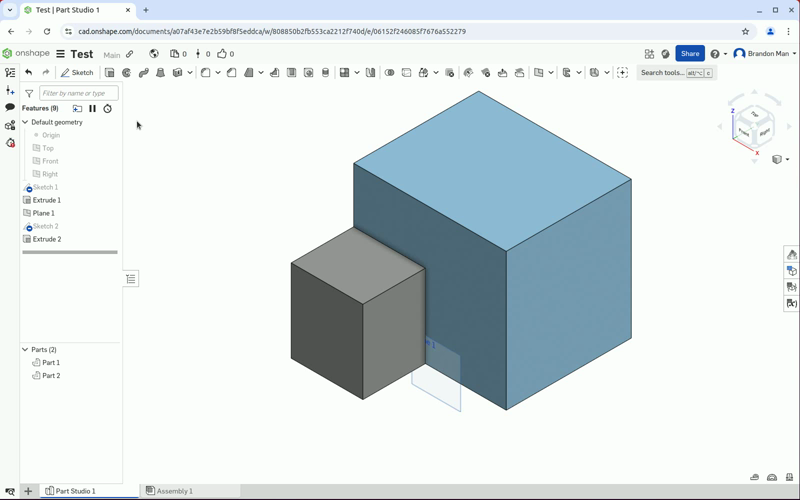
mouse_move(73, 189)
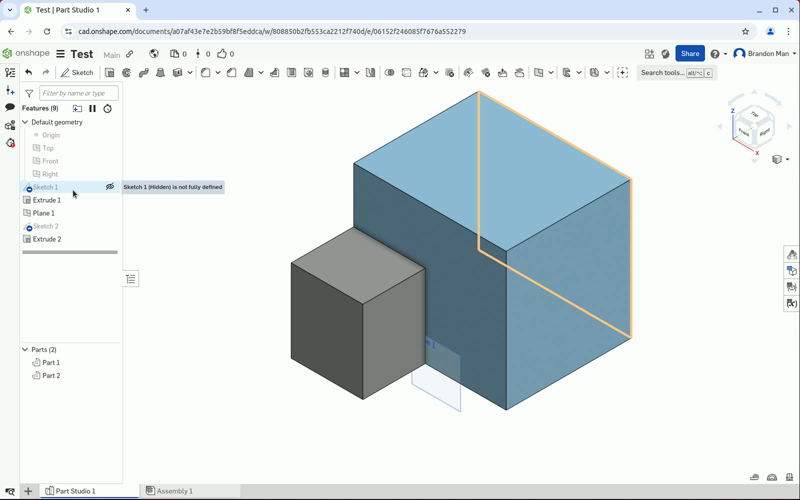
click(73, 189)